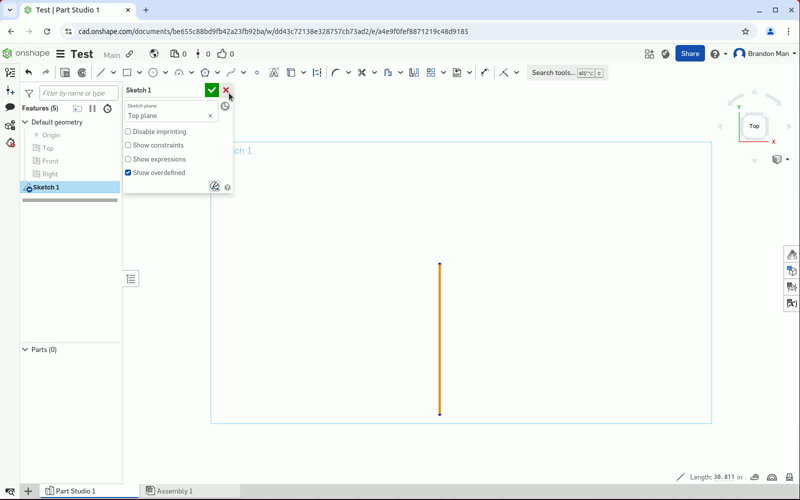
key(shift+h)
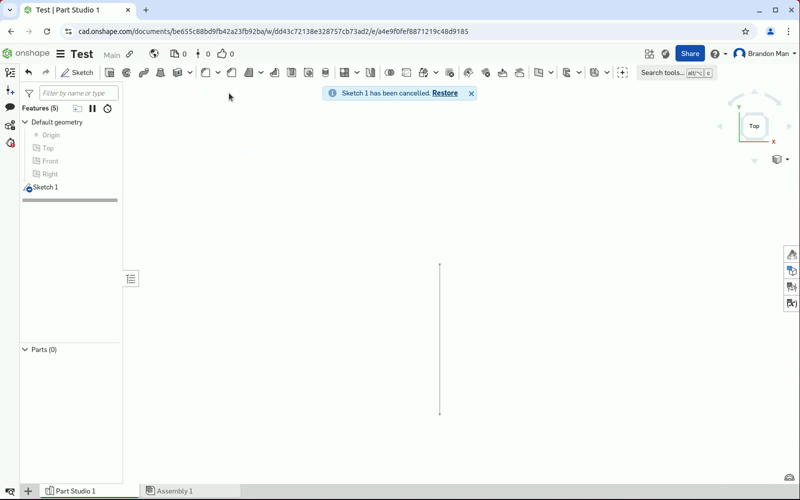
key(shift+s)
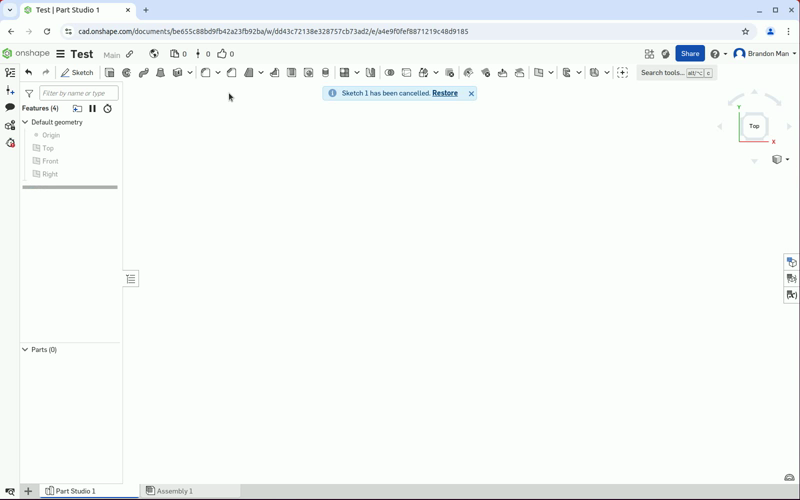
mouse_move(73, 150)
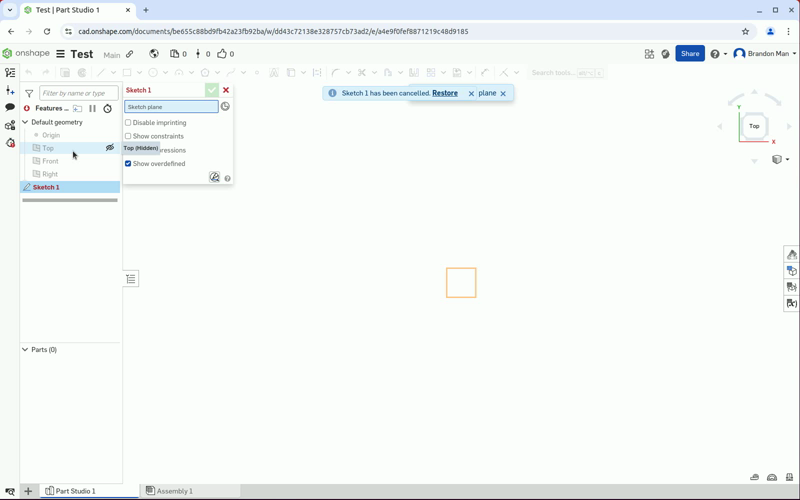
click(73, 150)
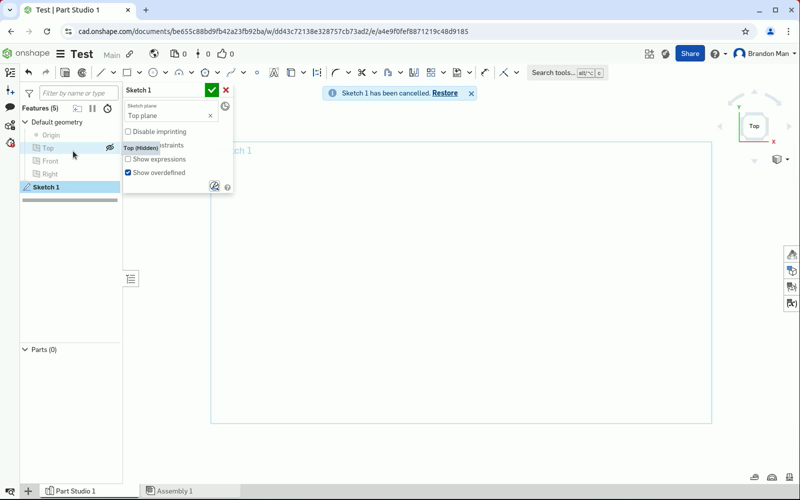
mouse_move(73, 352)
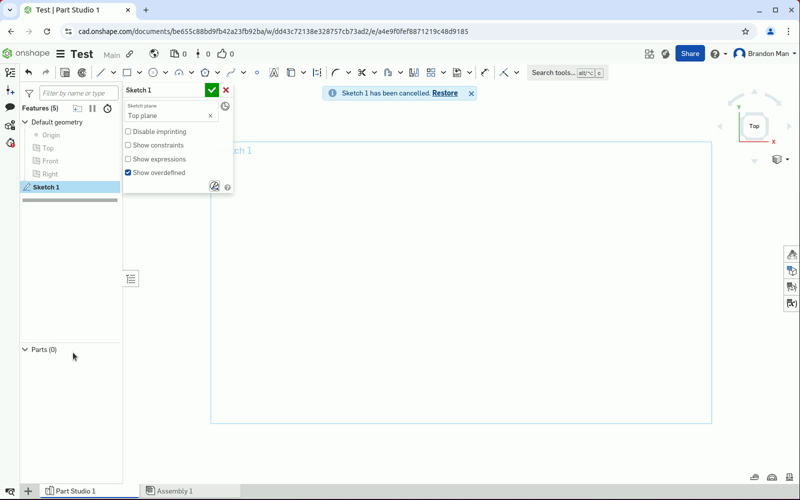
key(y)
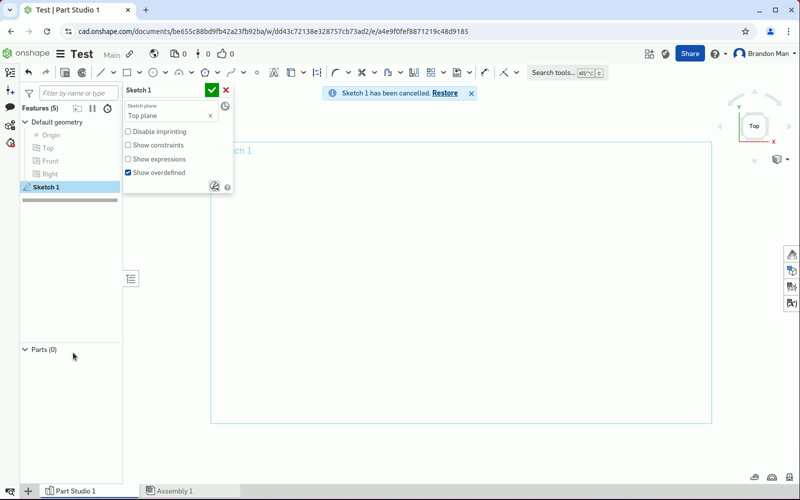
key(l)
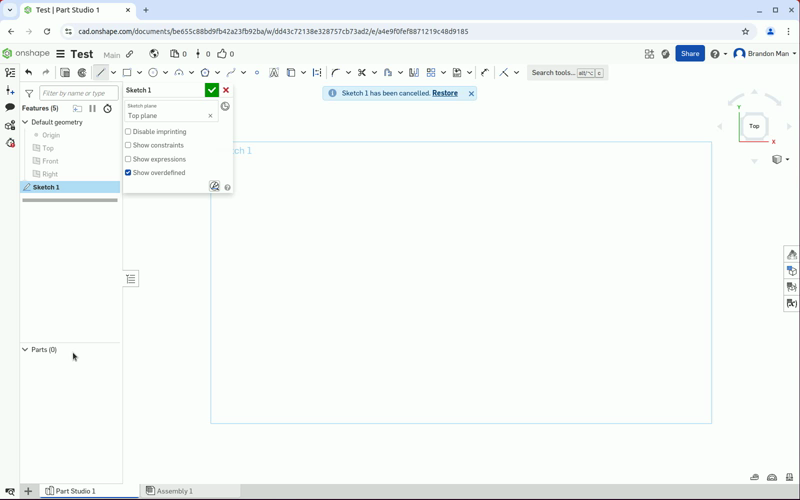
key_down(shift)
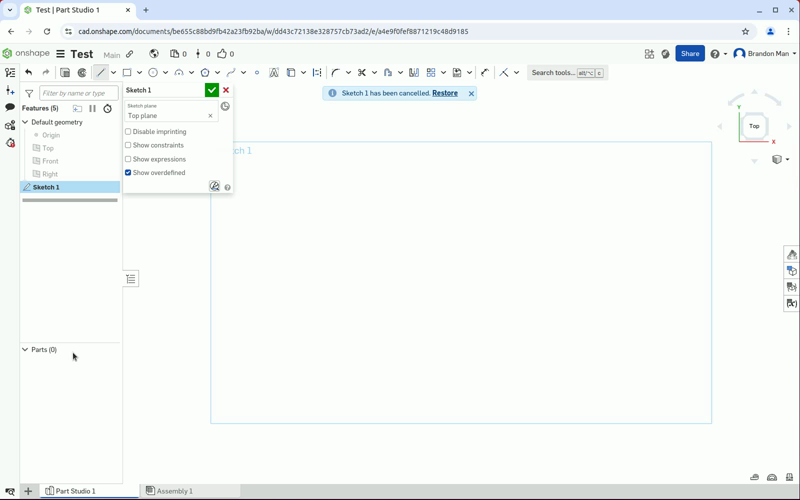
mouse_move(379, 383)
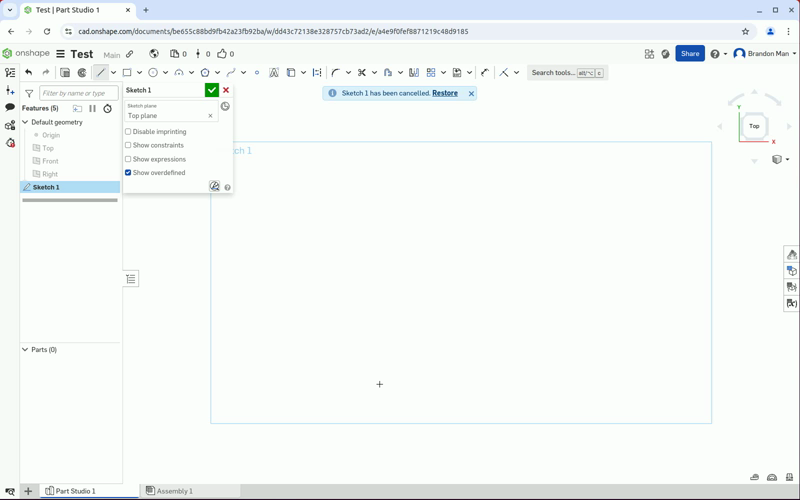
click(379, 383)
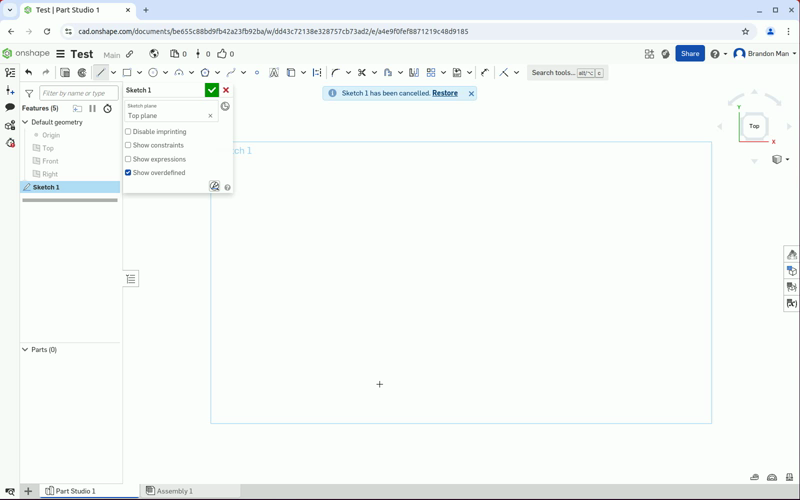
key_up(shift)
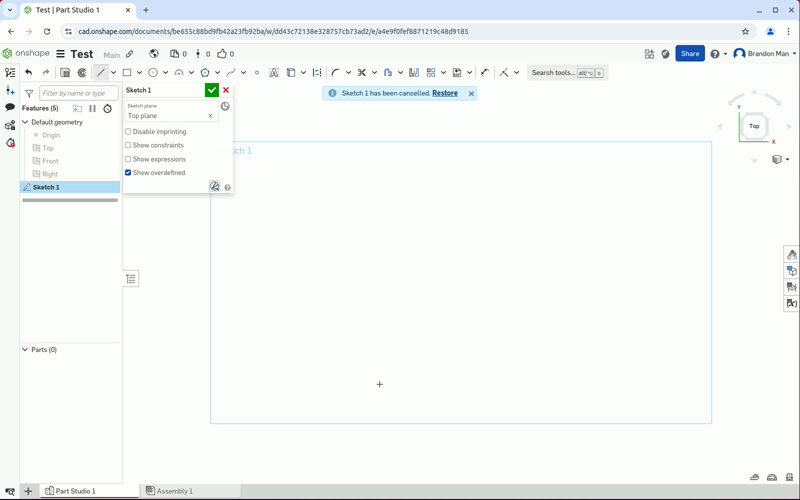
key_down(shift)
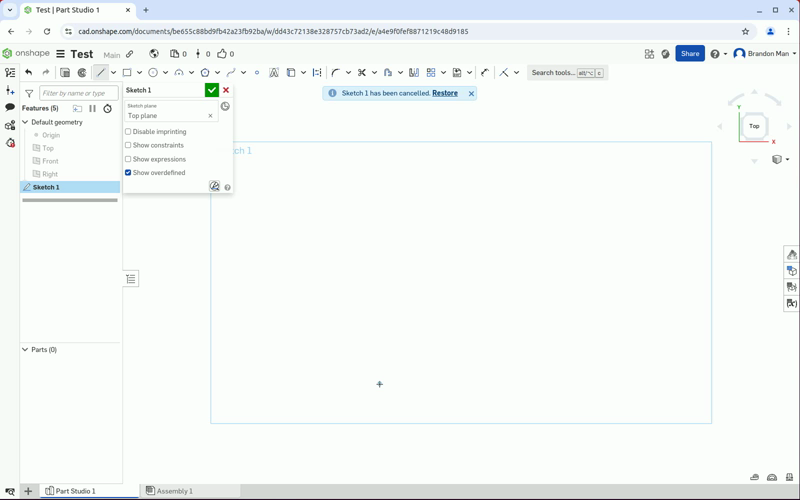
mouse_move(572, 383)
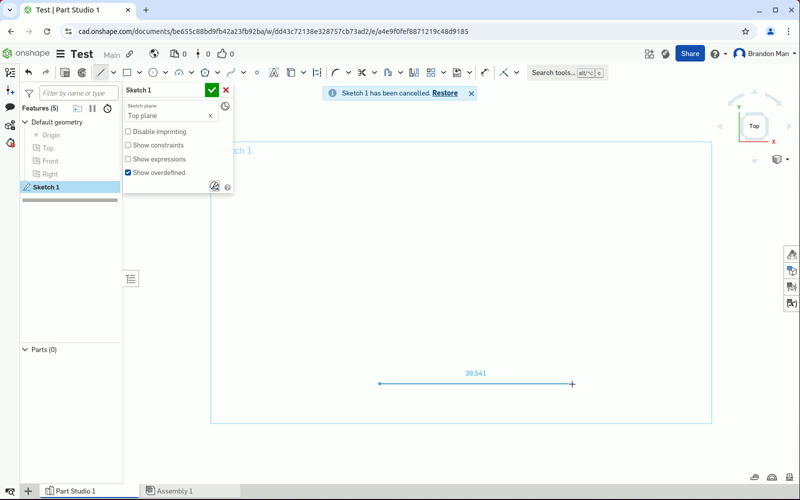
click(572, 383)
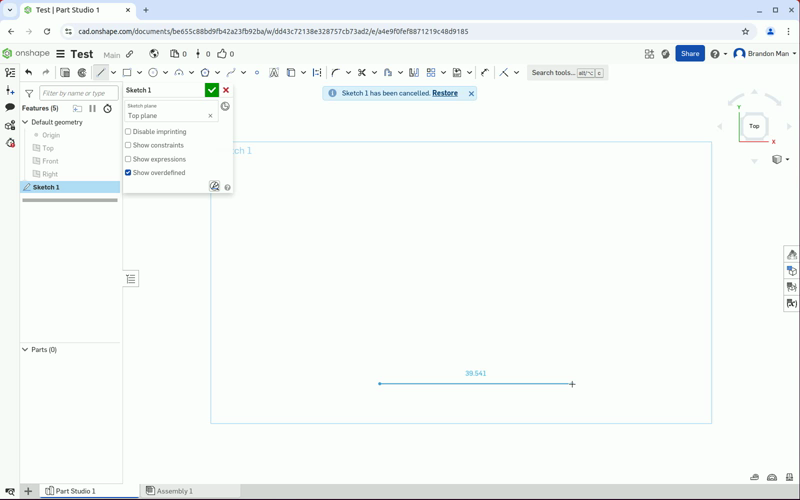
key_up(shift)
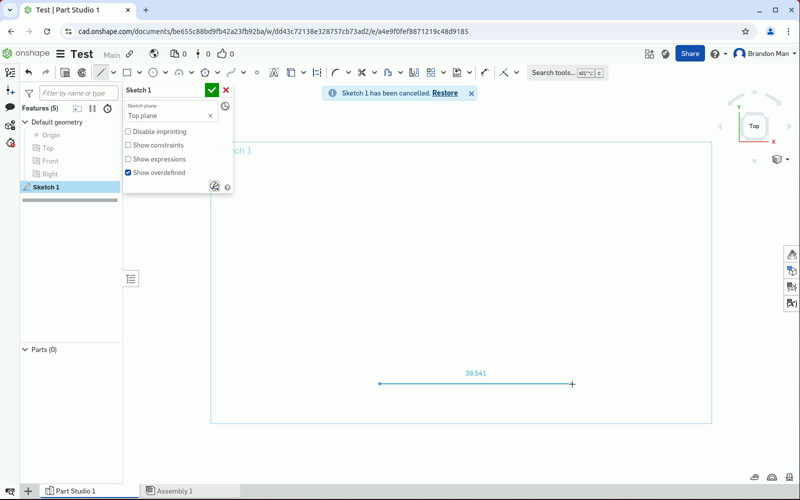
key_down(shift)
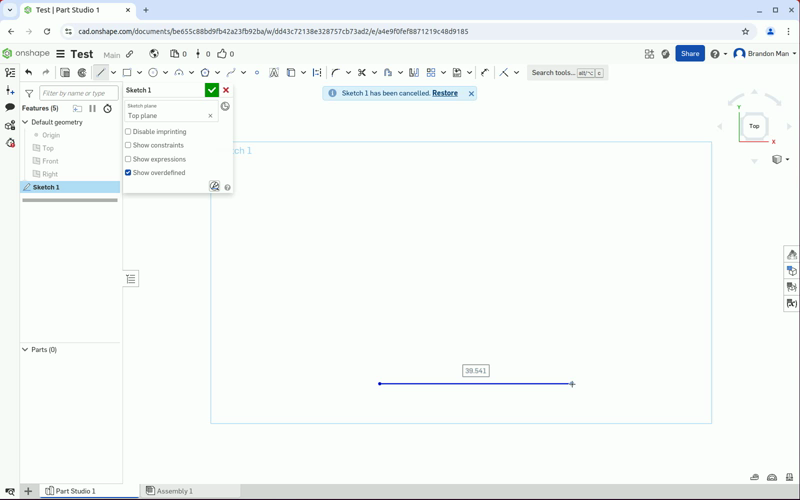
mouse_move(572, 191)
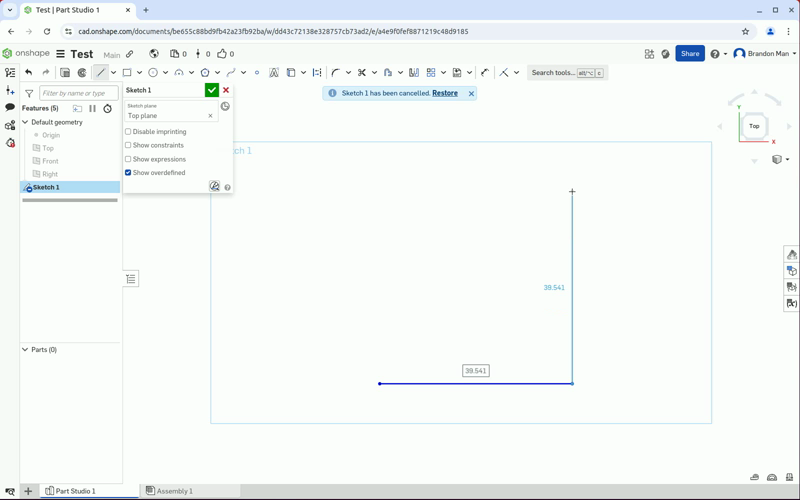
click(572, 191)
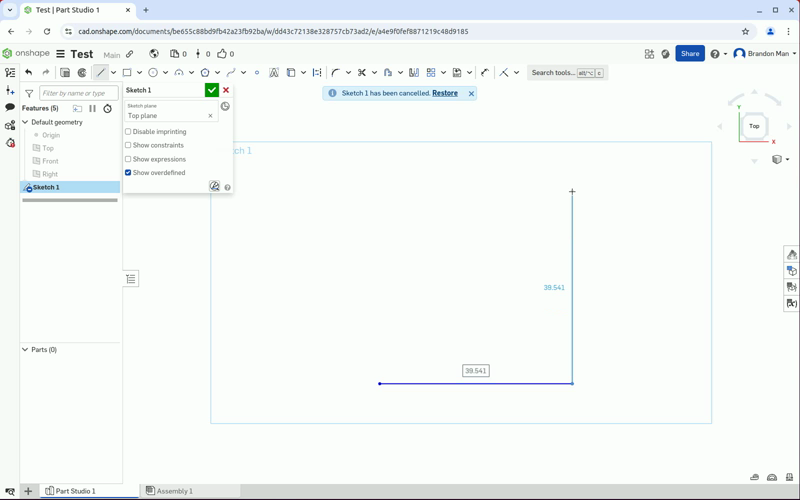
key_up(shift)
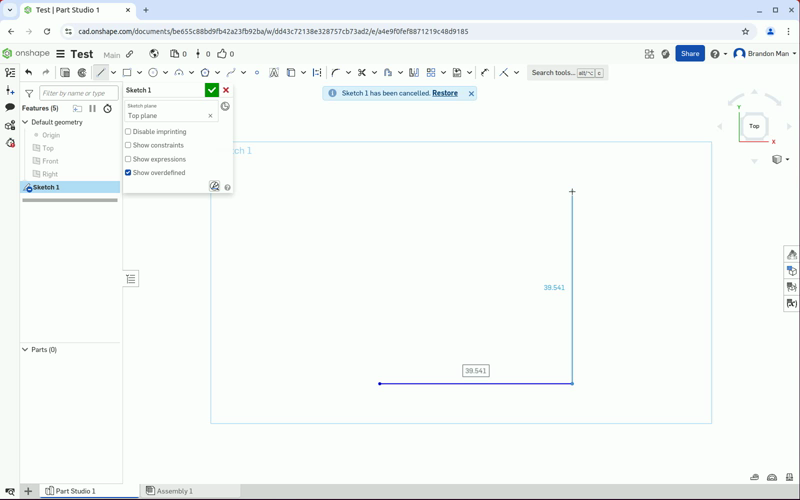
key_down(shift)
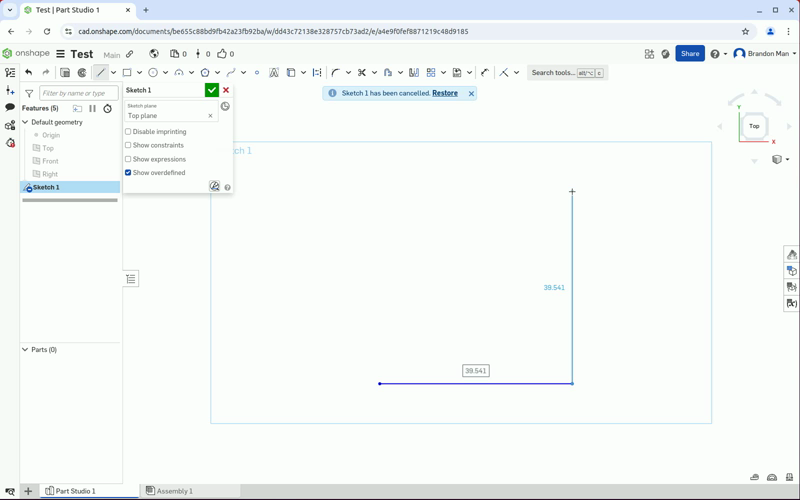
mouse_move(379, 191)
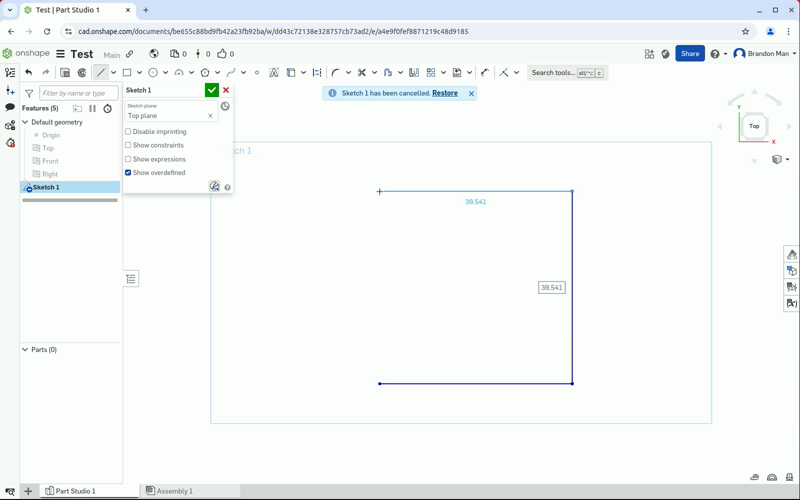
click(379, 191)
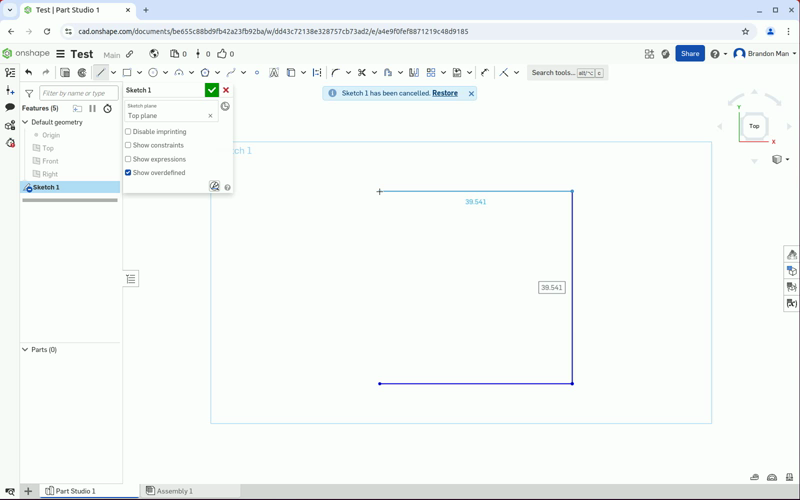
key_up(shift)
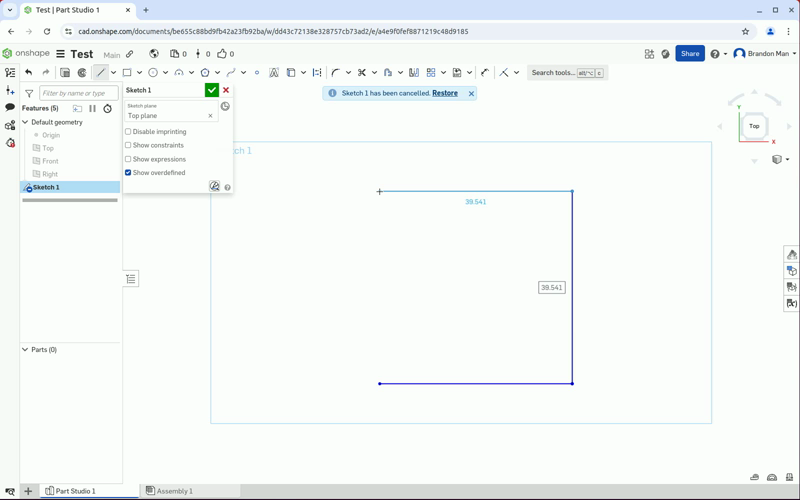
key_down(shift)
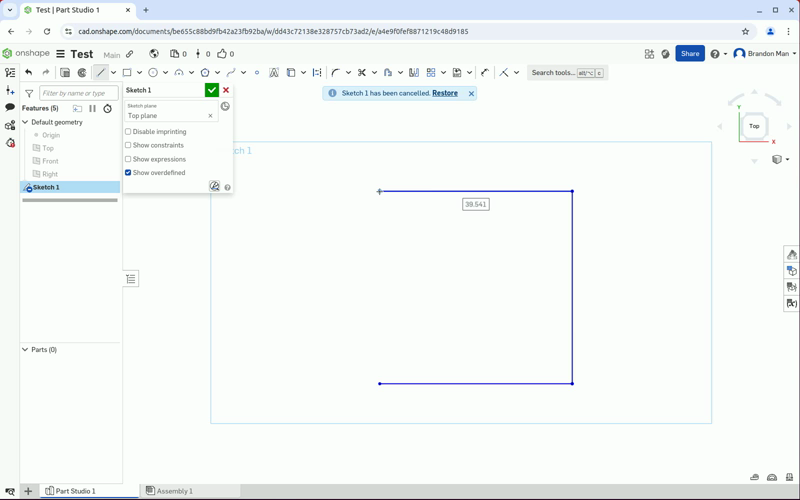
mouse_move(379, 383)
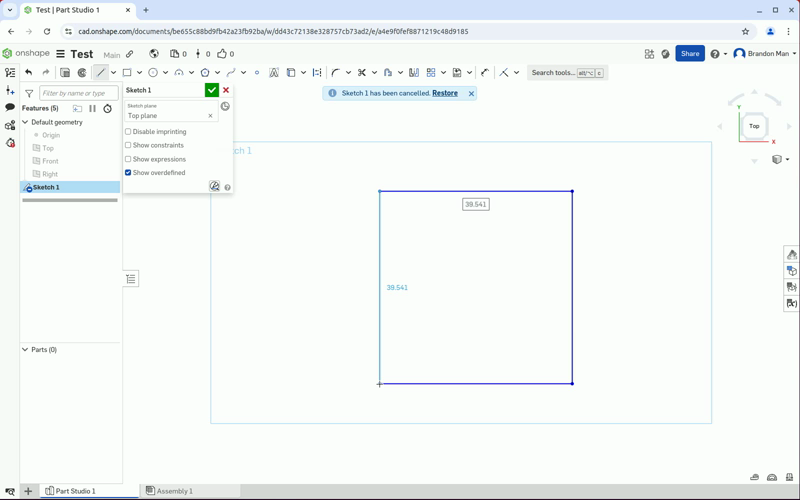
key_up(shift)
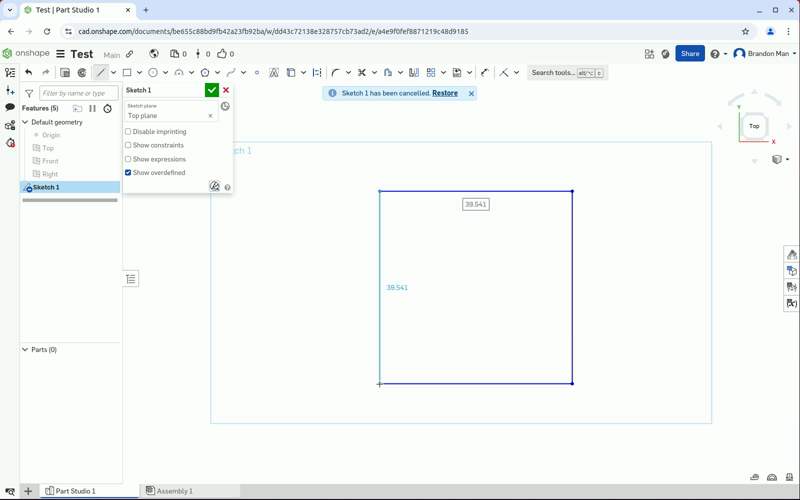
click(379, 383)
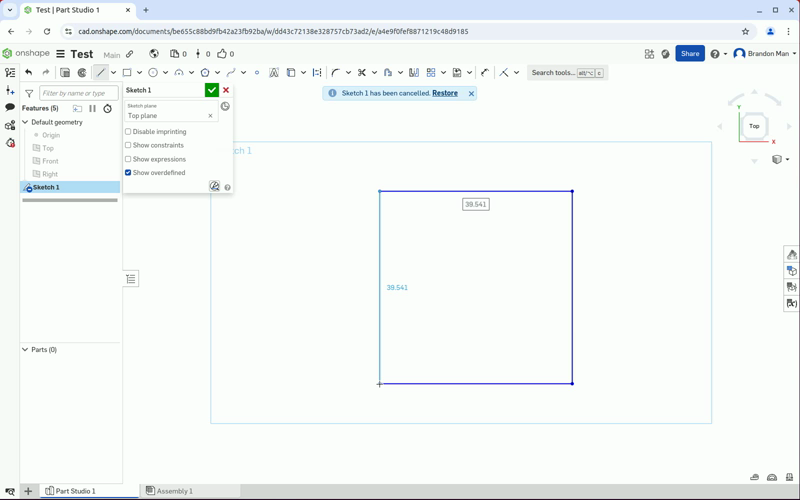
key(esc)
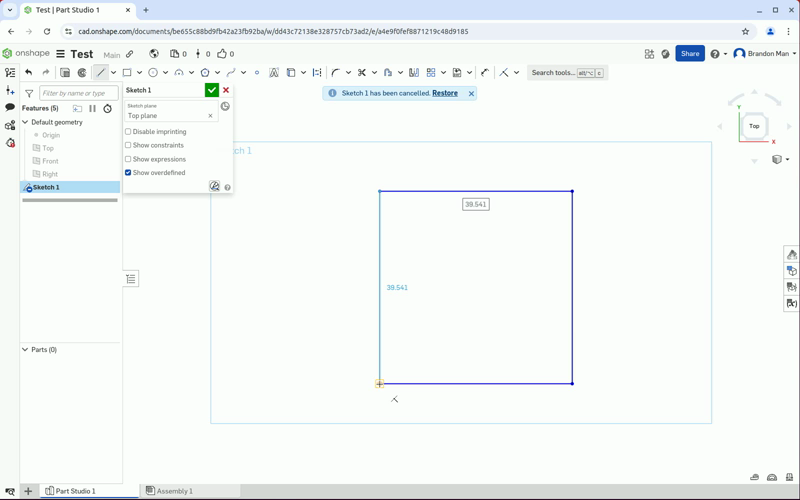
key(c)
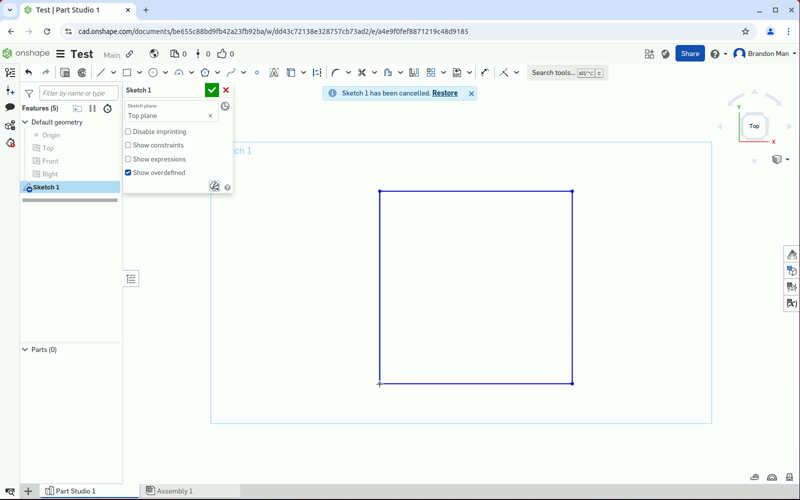
key_down(shift)
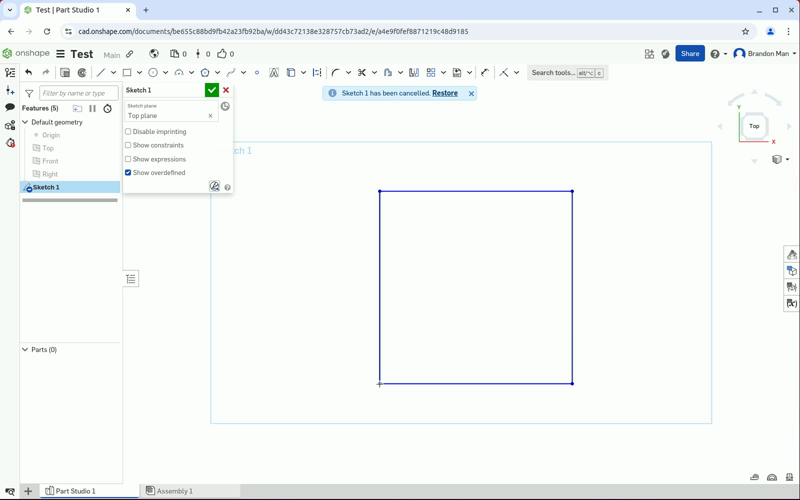
mouse_move(394, 369)
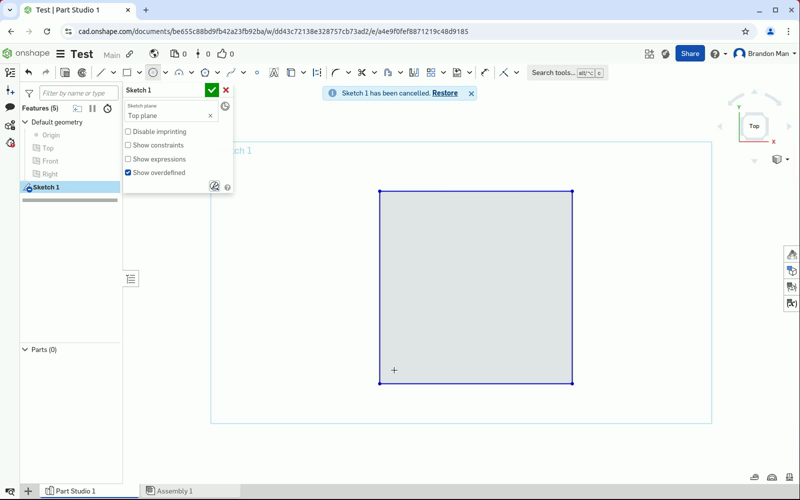
click(394, 369)
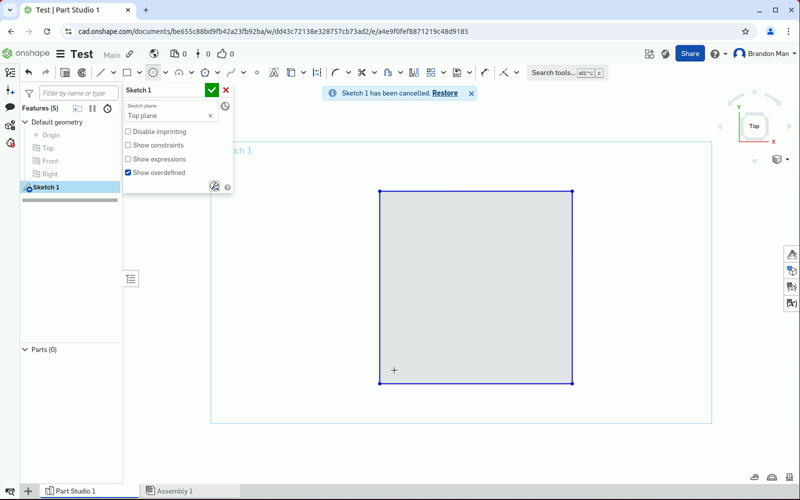
key_up(shift)
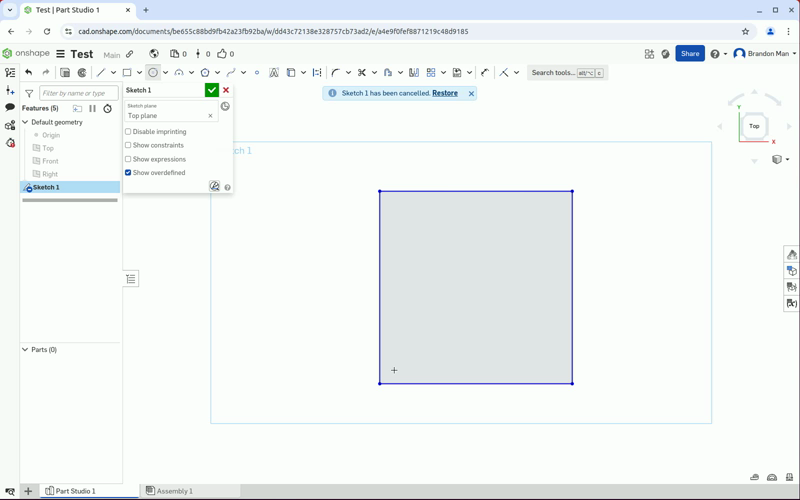
mouse_move(398, 369)
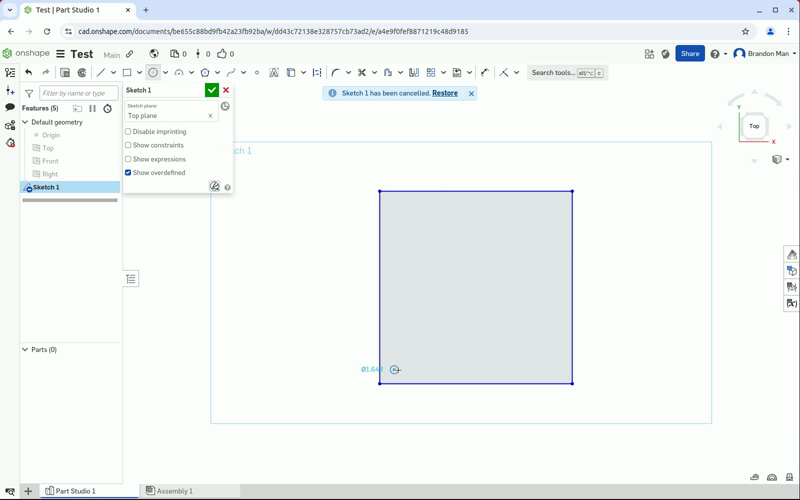
click(398, 369)
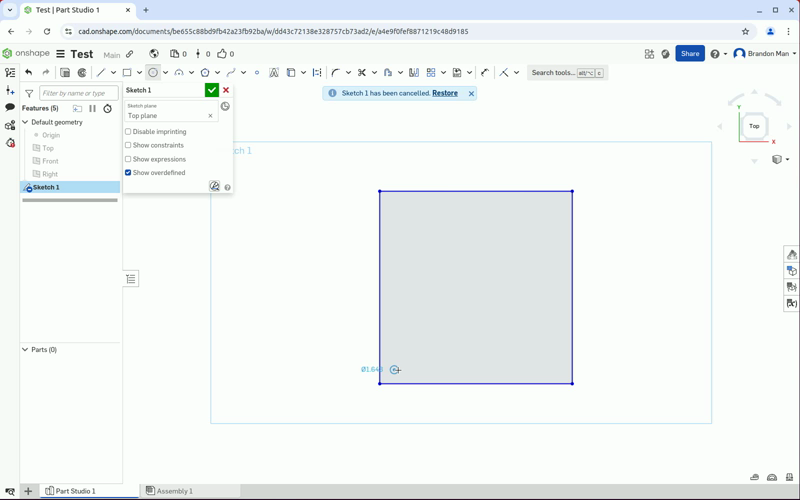
key(esc)
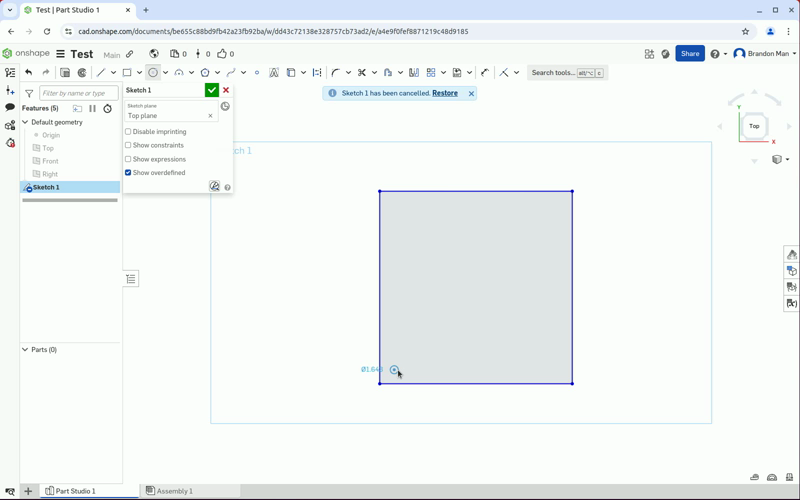
key(c)
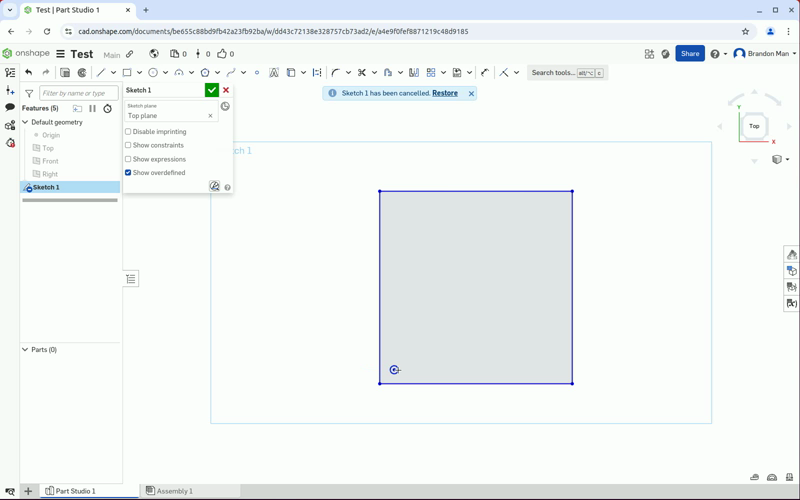
key_down(shift)
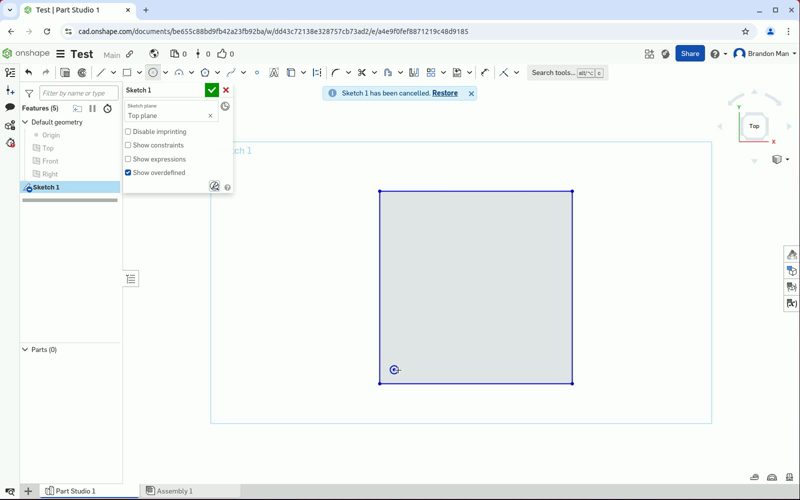
mouse_move(394, 205)
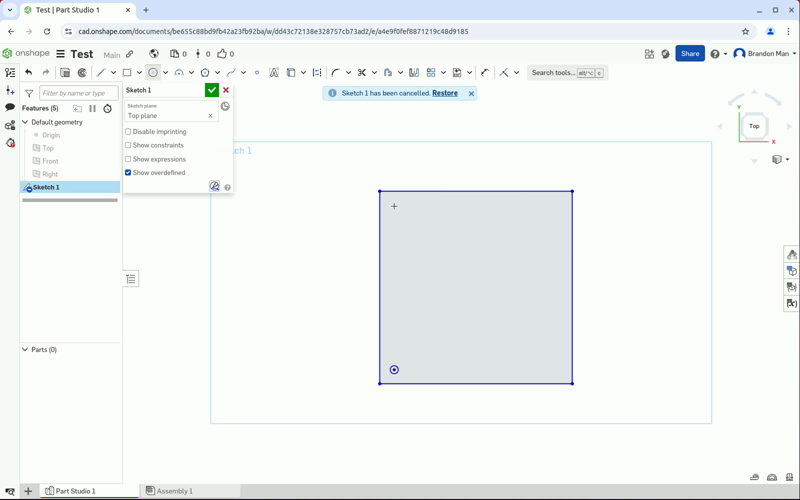
click(394, 205)
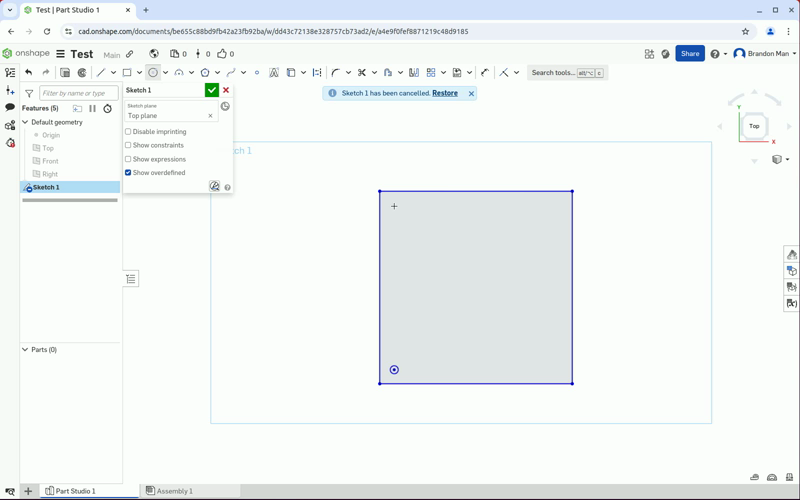
key_up(shift)
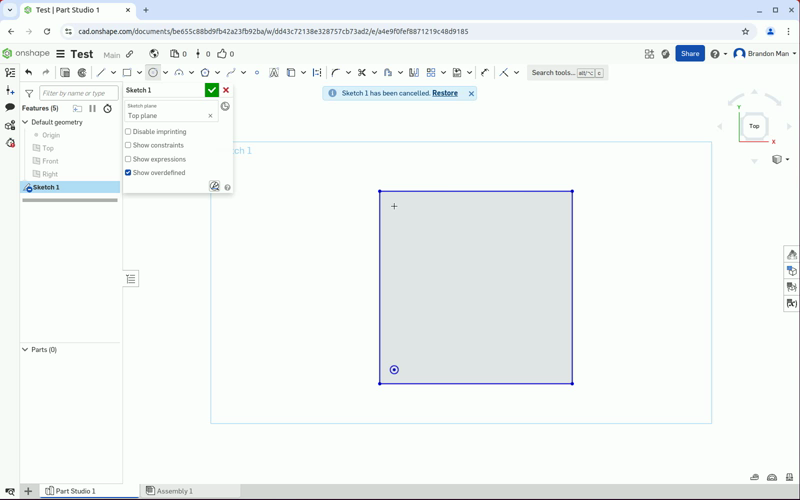
mouse_move(398, 205)
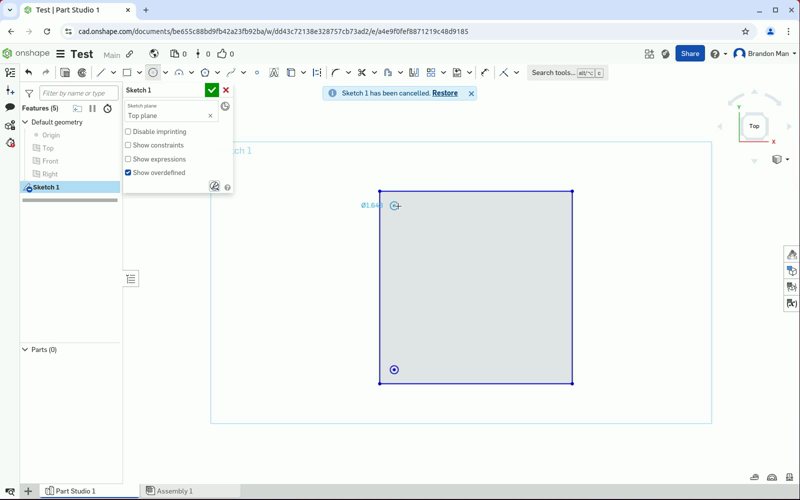
click(398, 205)
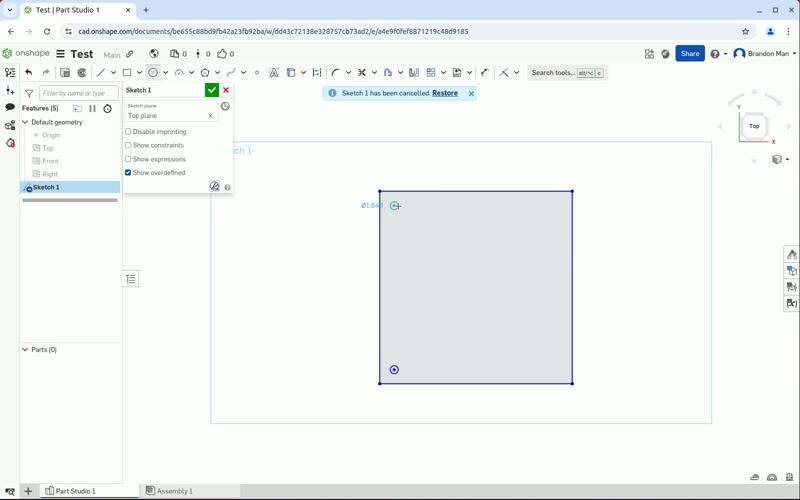
key(esc)
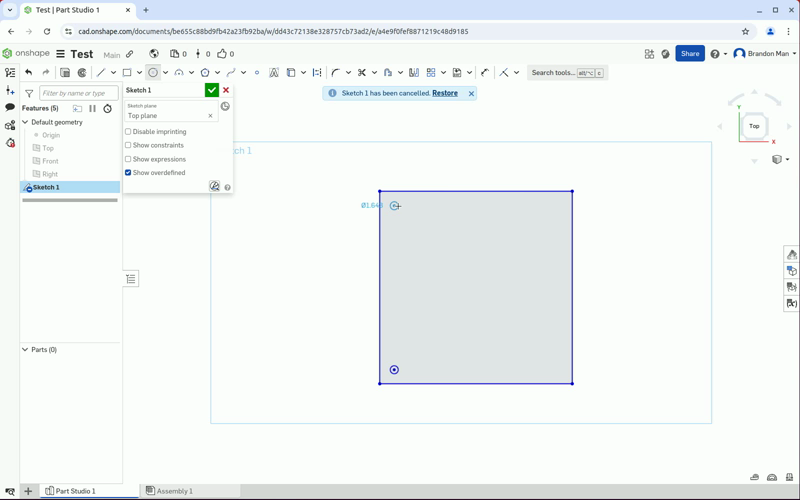
key(c)
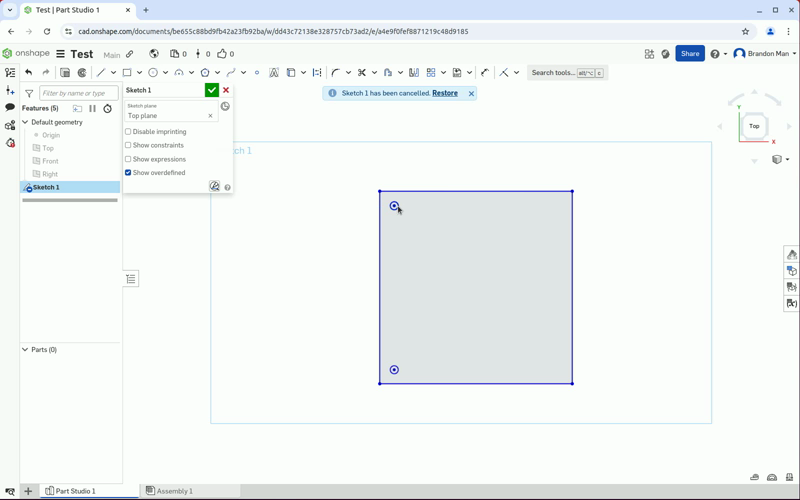
key_down(shift)
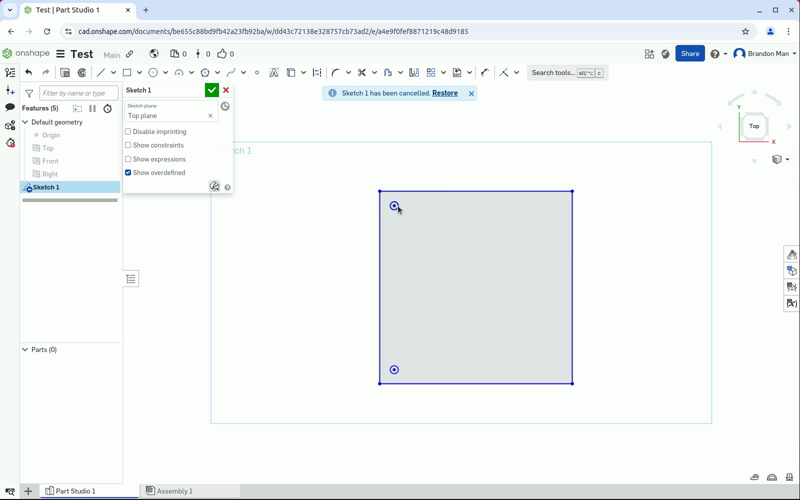
mouse_move(558, 369)
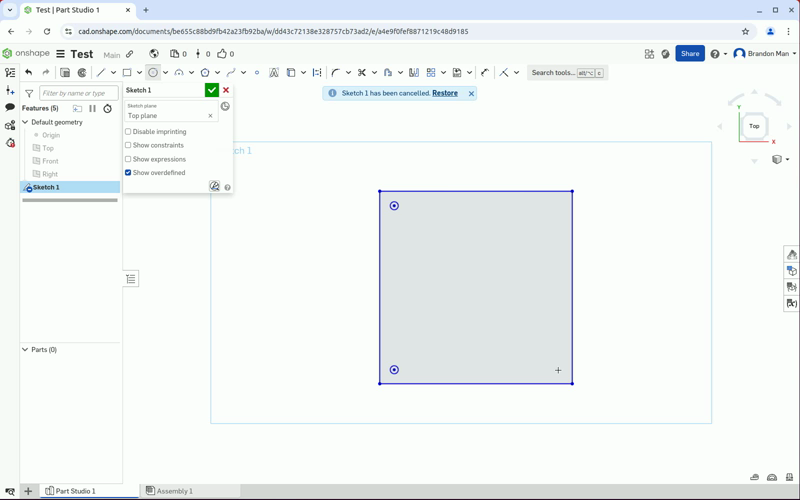
click(558, 369)
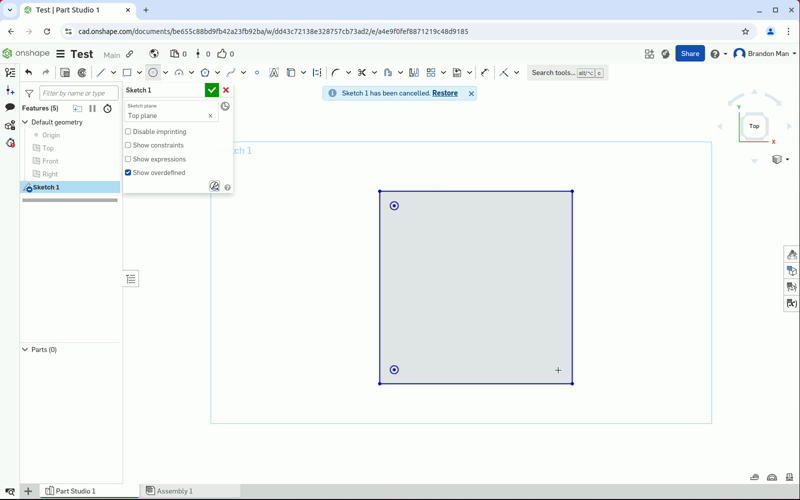
key_up(shift)
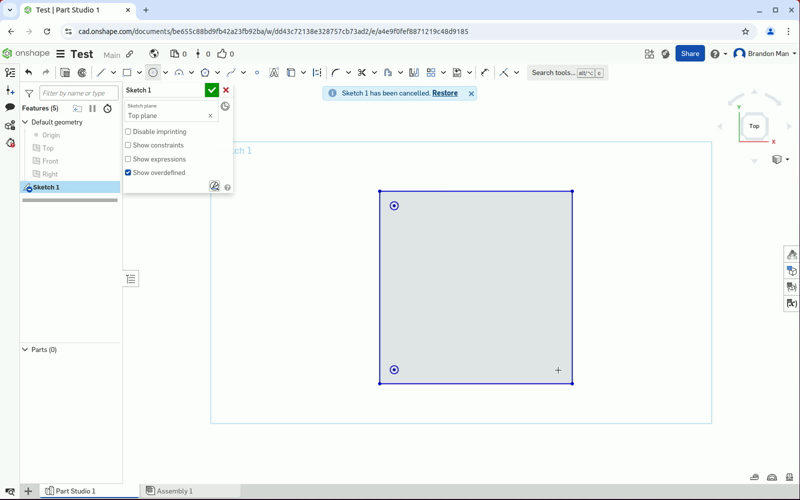
mouse_move(562, 369)
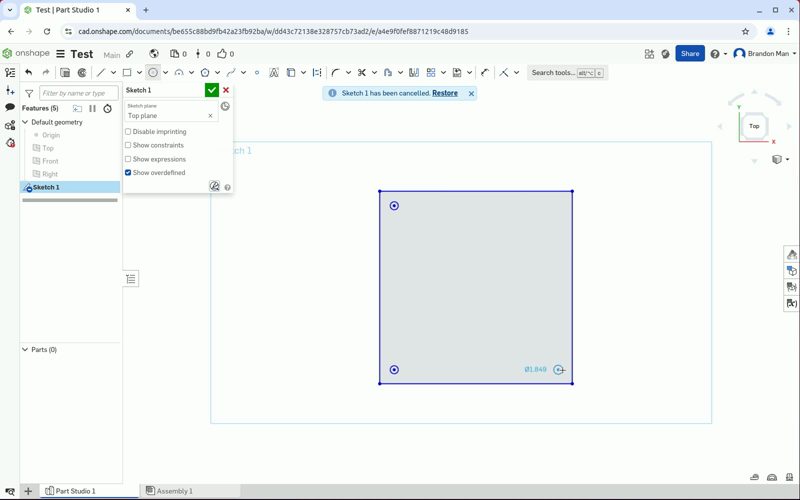
click(562, 369)
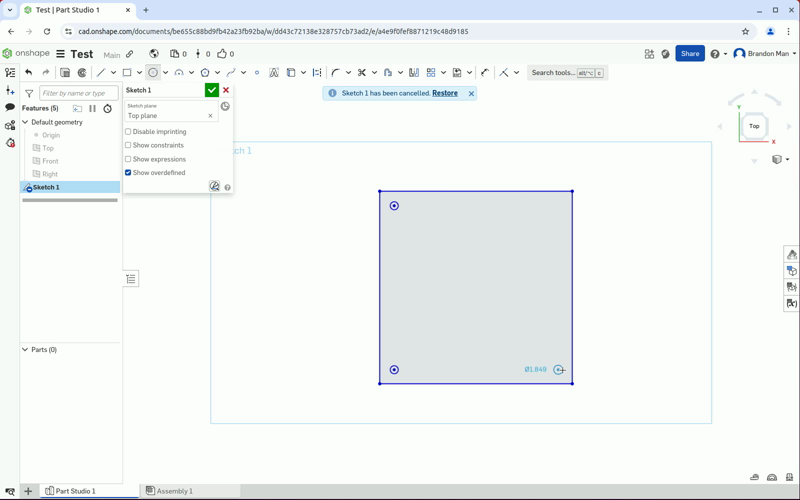
key(esc)
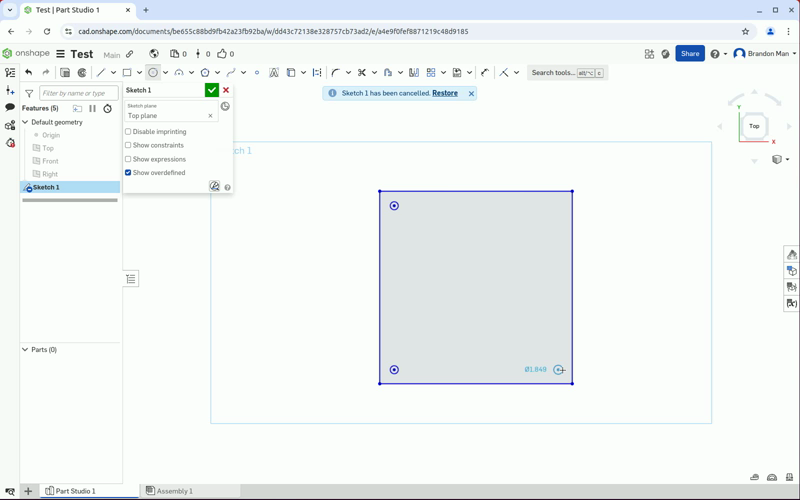
key(c)
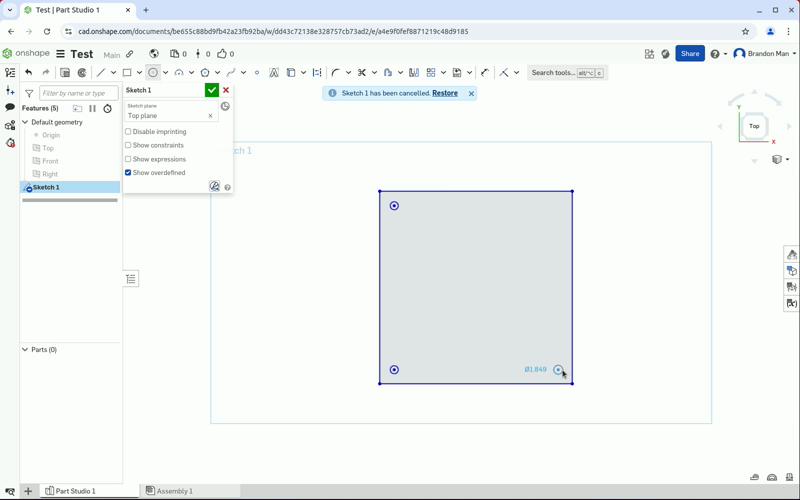
key_down(shift)
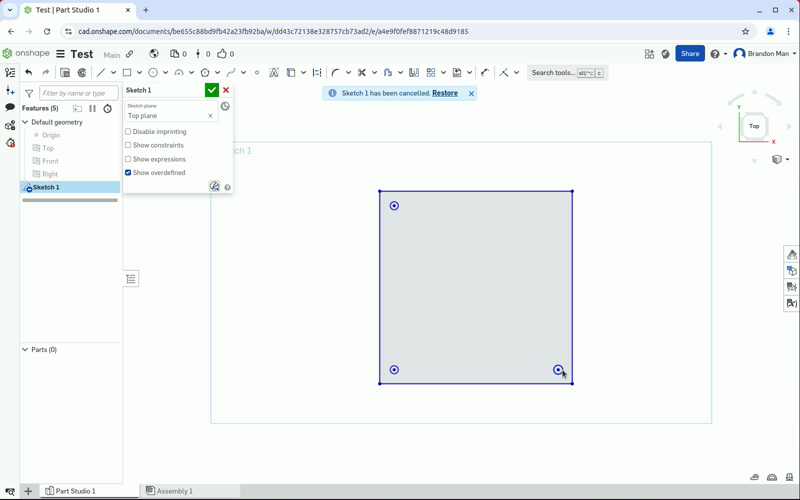
mouse_move(558, 205)
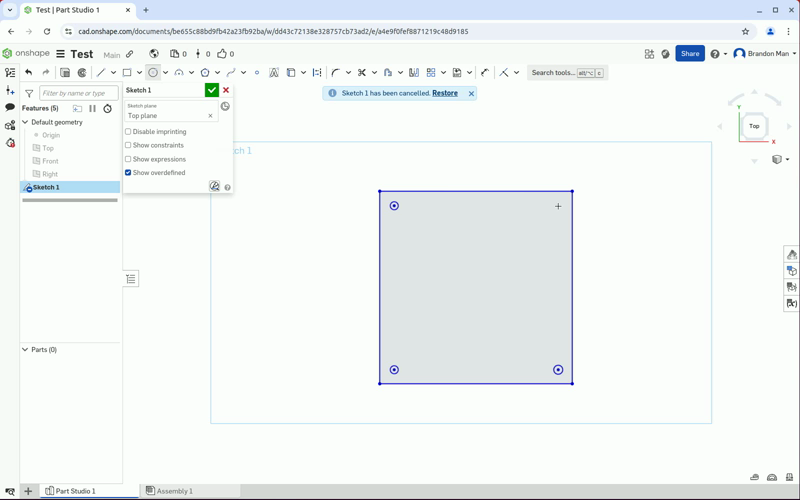
click(558, 205)
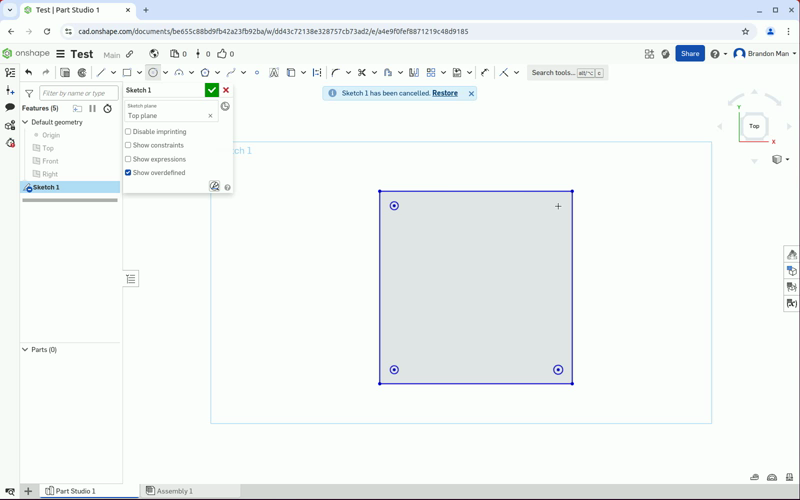
key_up(shift)
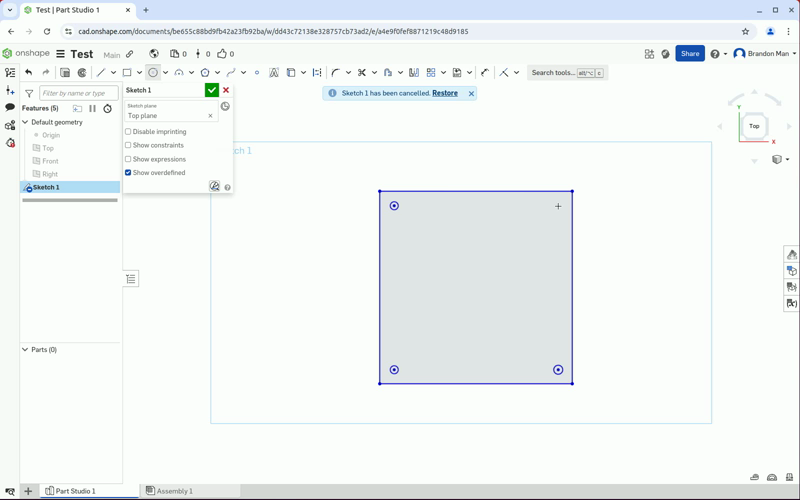
mouse_move(562, 205)
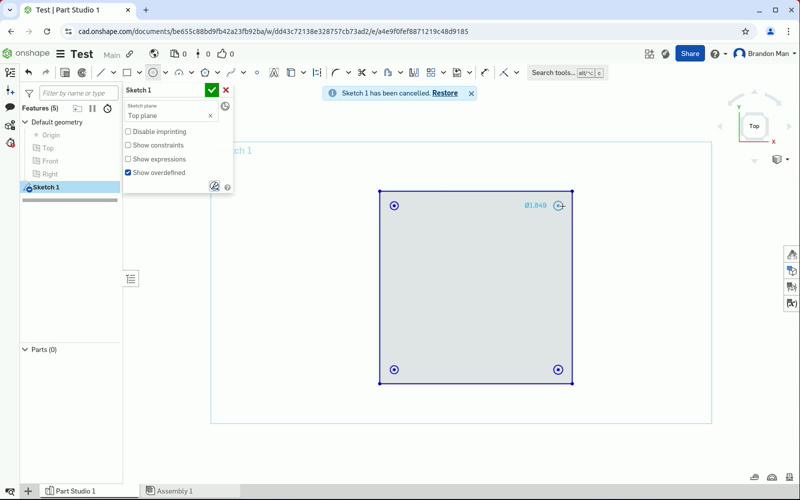
click(562, 205)
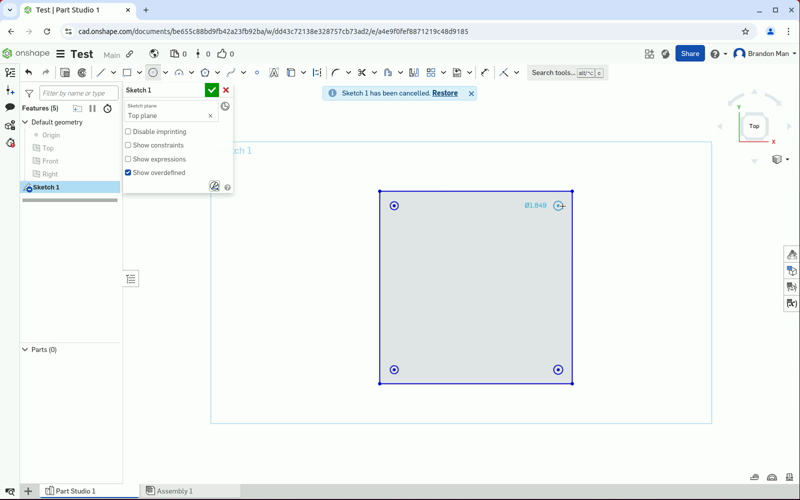
key(esc)
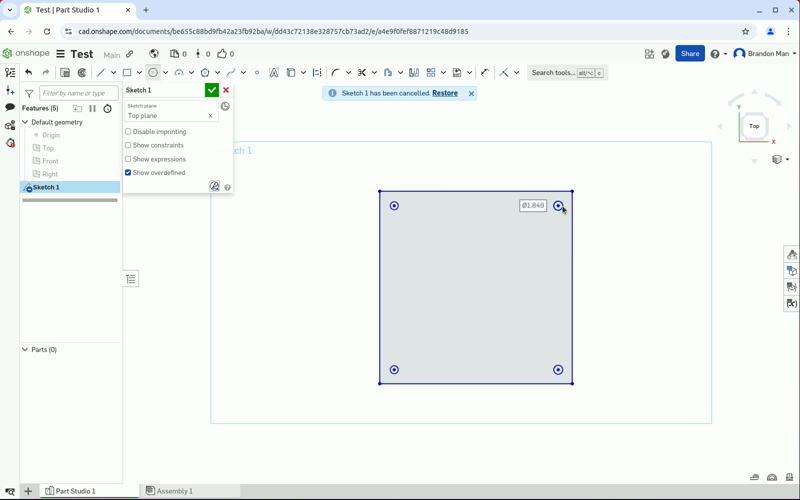
mouse_move(424, 314)
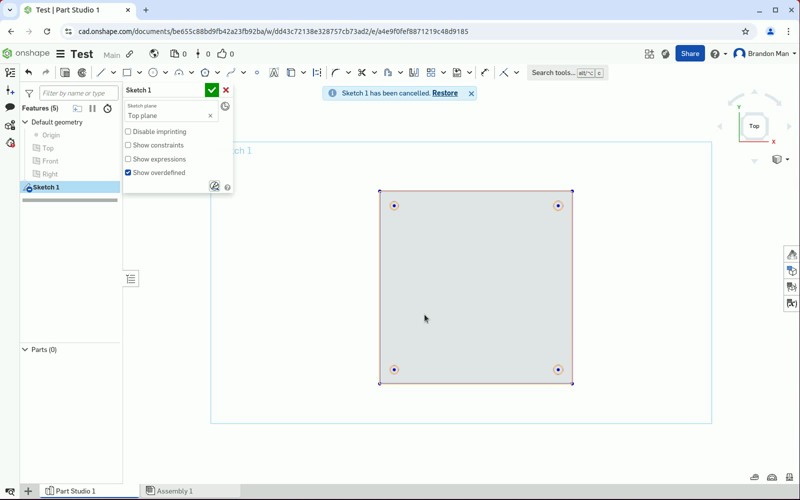
click(424, 314)
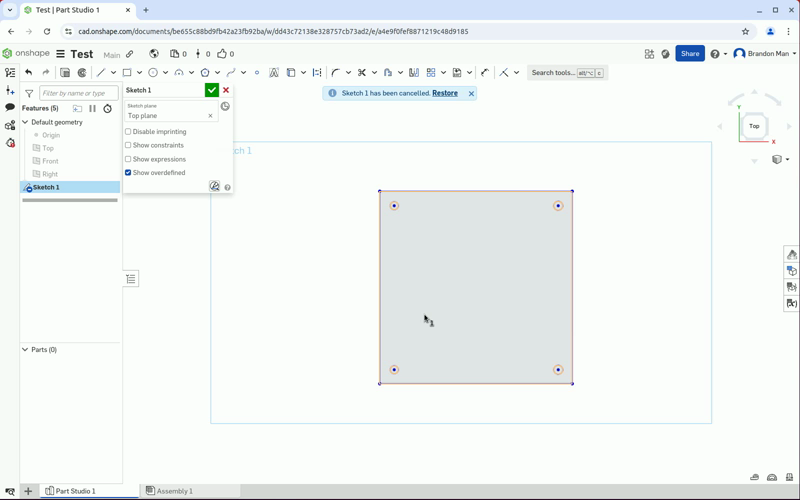
mouse_move(73, 352)
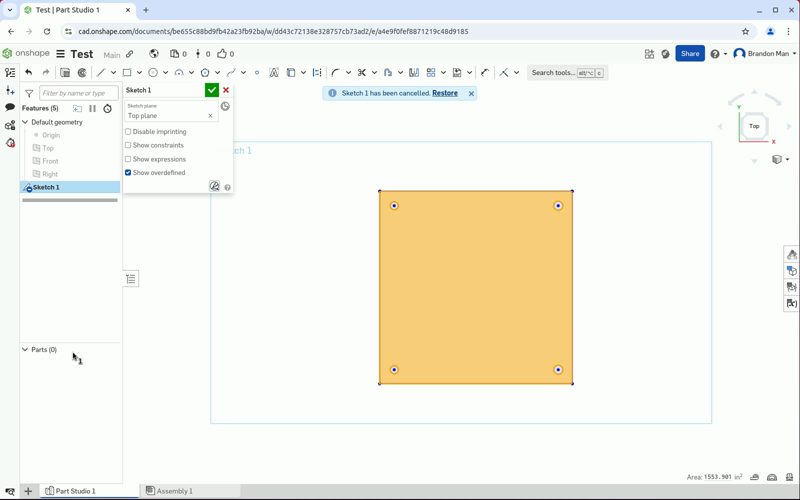
key(shift+y)
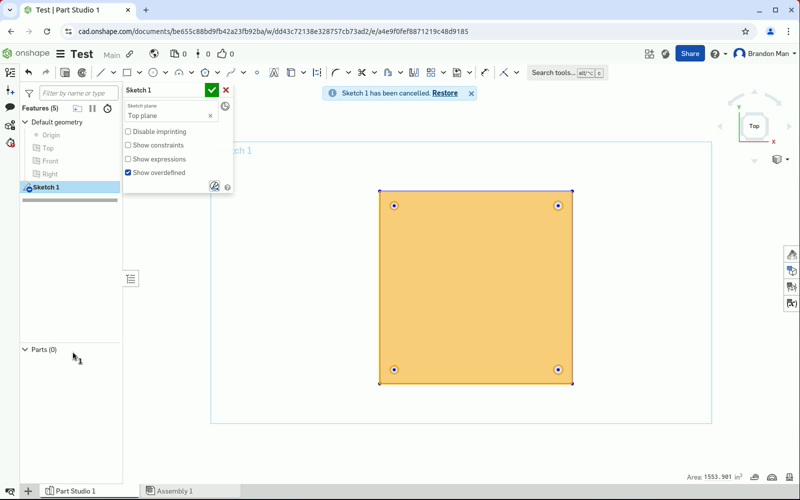
key(shift+e)
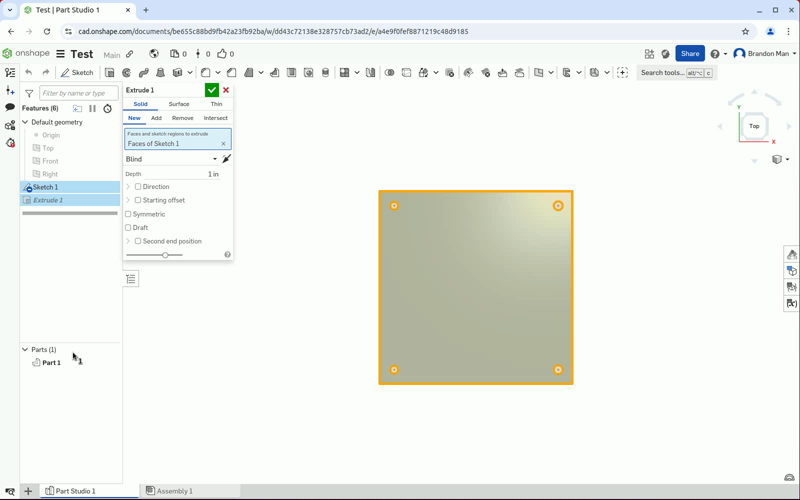
mouse_move(143, 106)
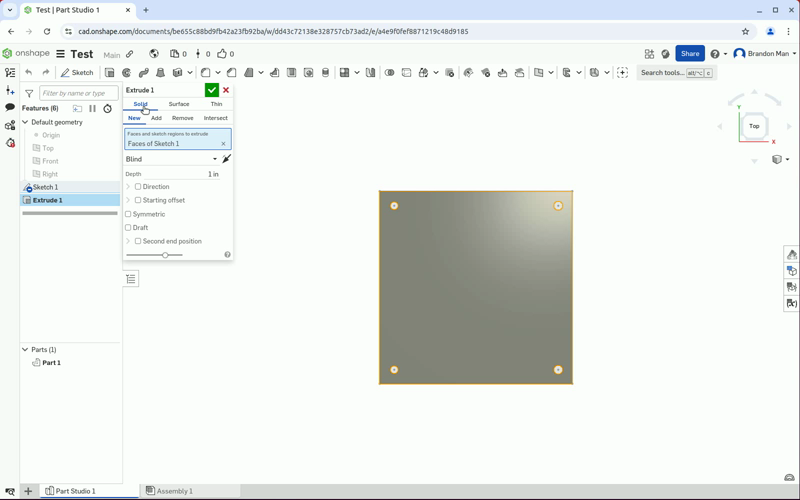
click(143, 106)
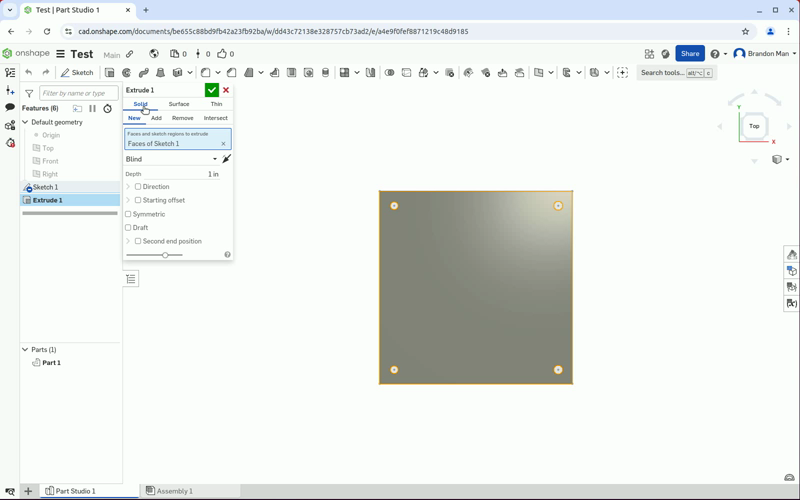
mouse_move(137, 120)
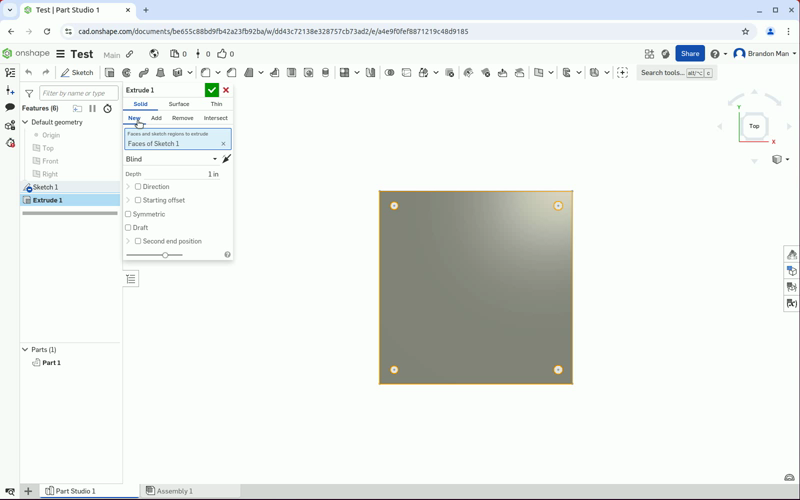
click(137, 120)
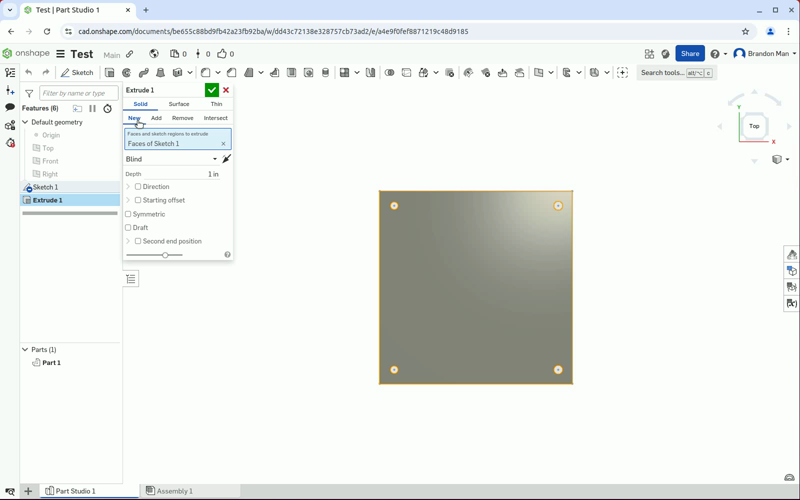
key(tab, 4)
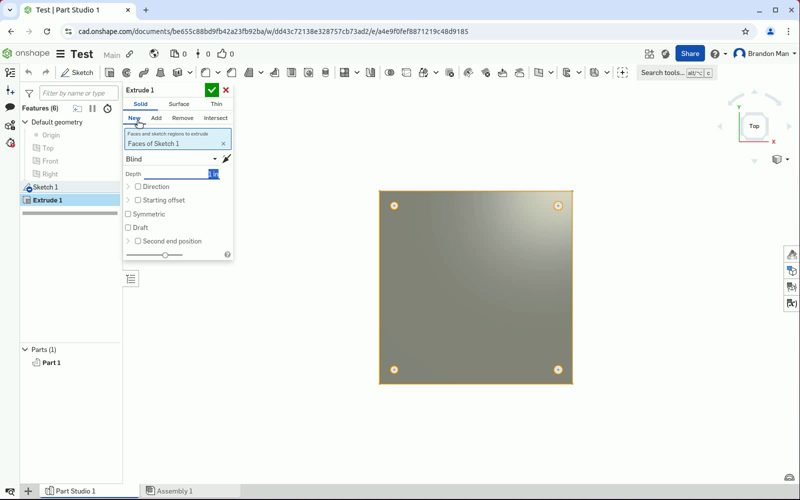
text(1.926)
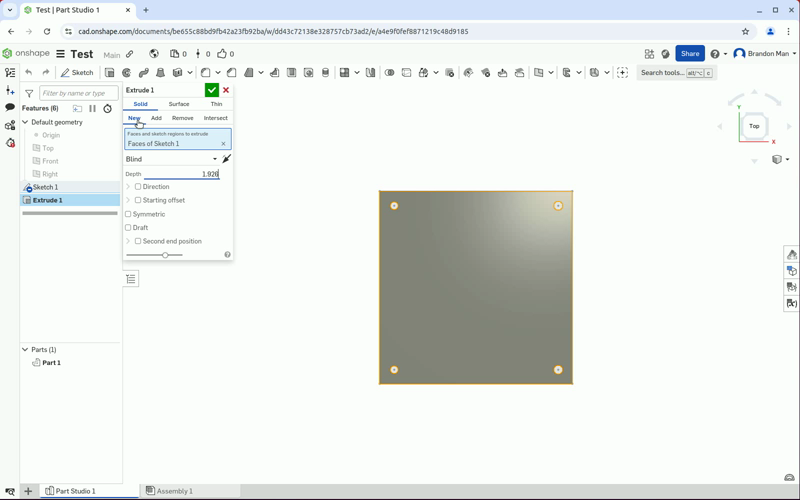
key(enter)
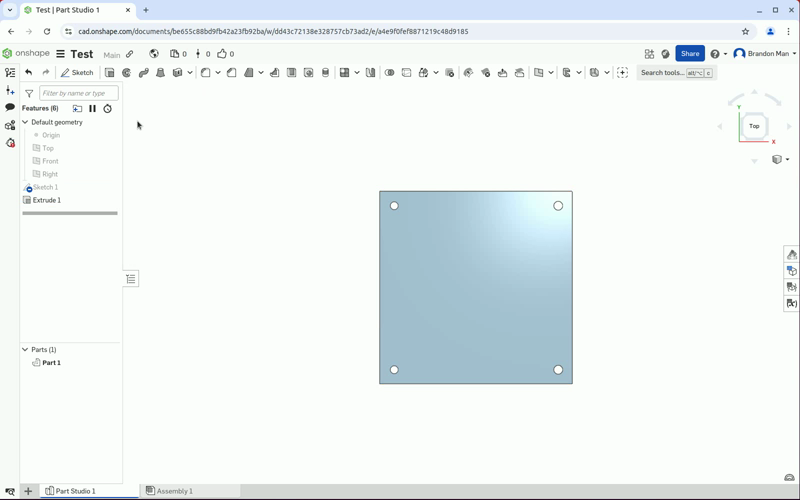
key(shift+h)
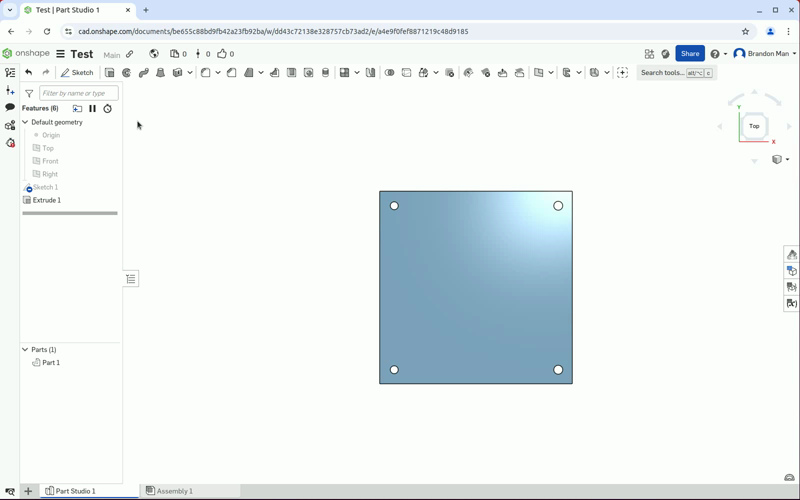
key(shift+h)
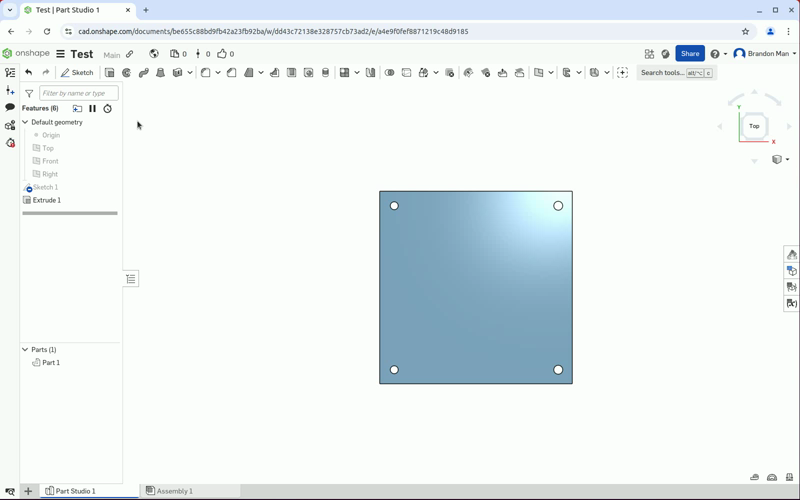
mouse_move(73, 189)
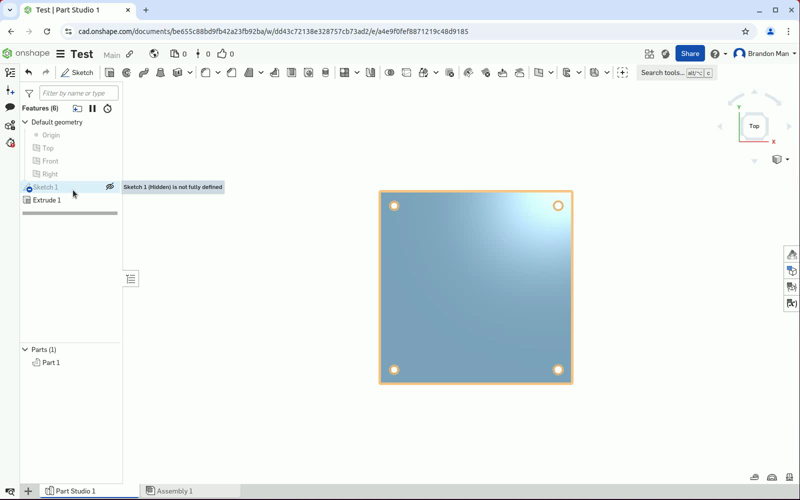
click(73, 189)
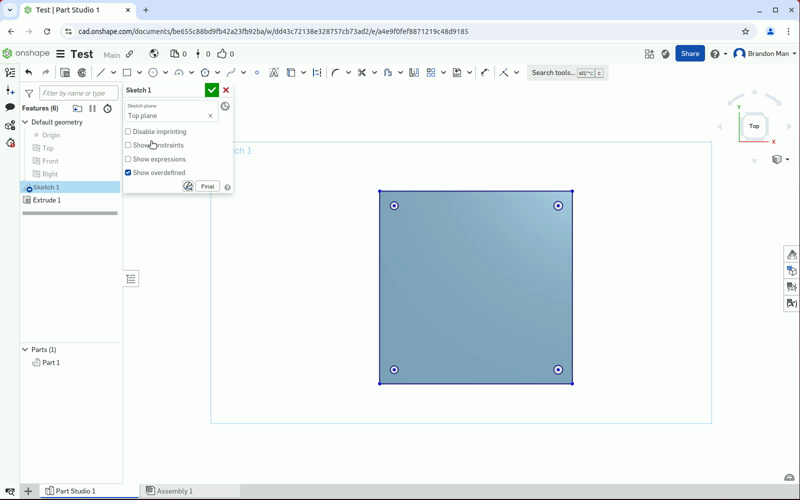
mouse_move(229, 92)
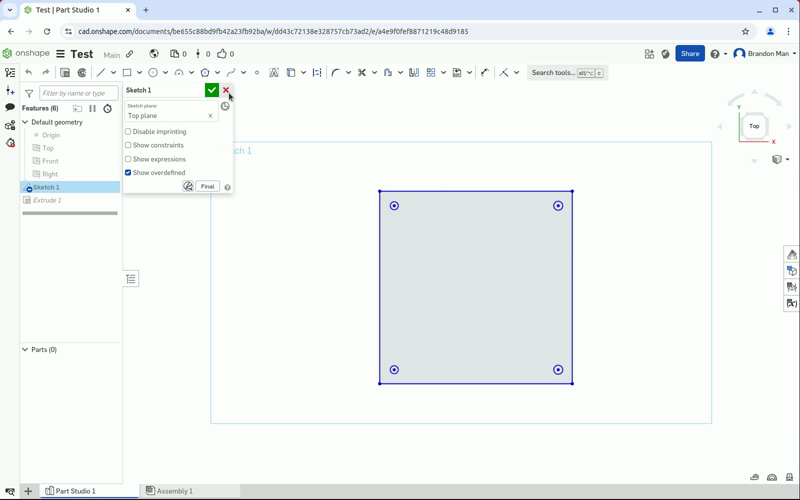
click(229, 92)
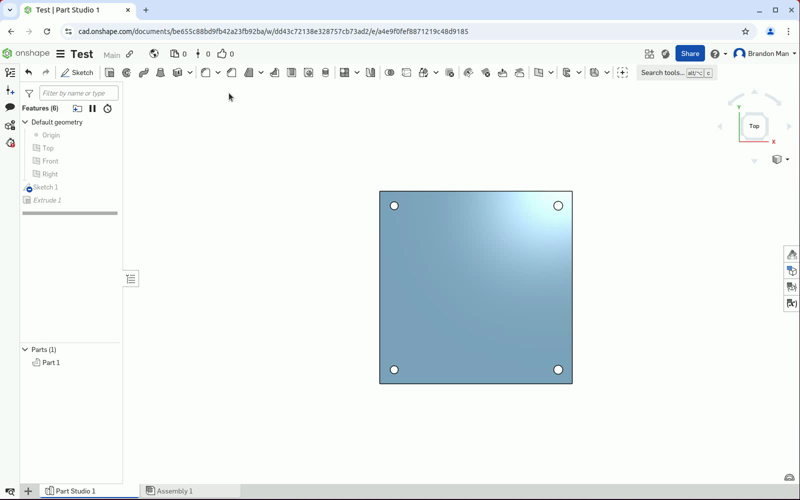
mouse_move(541, 75)
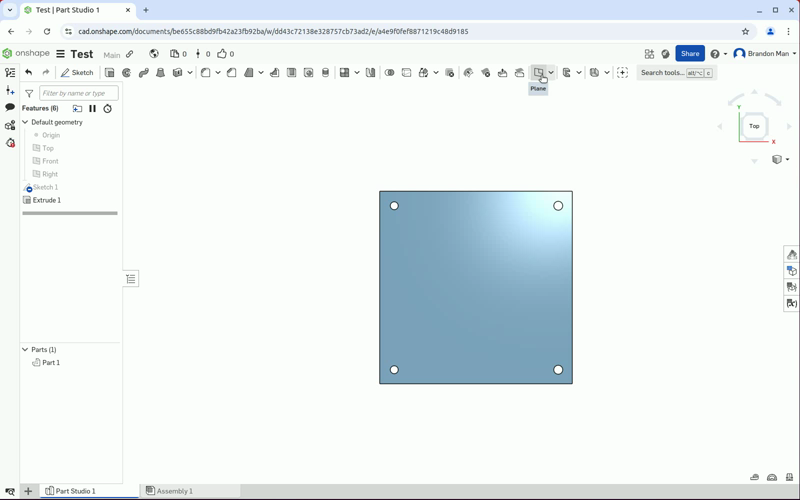
click(541, 75)
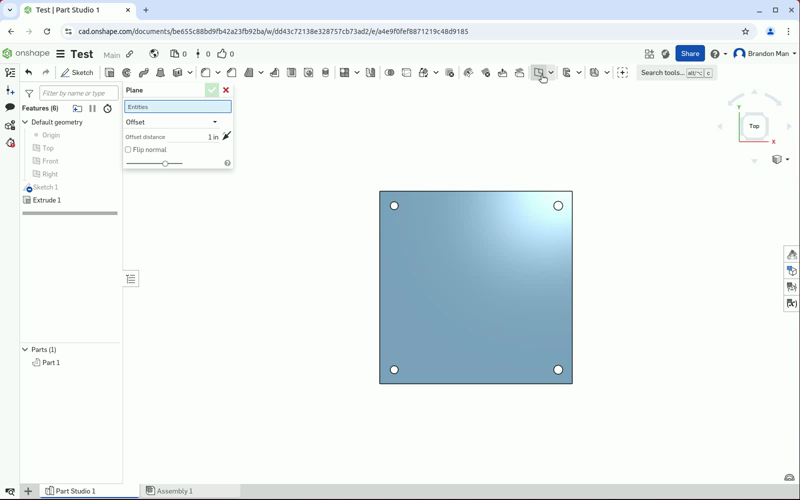
mouse_move(73, 150)
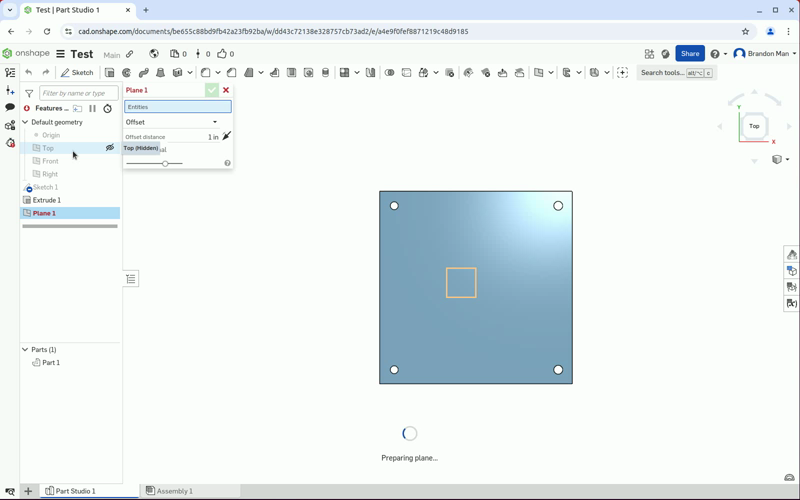
click(73, 150)
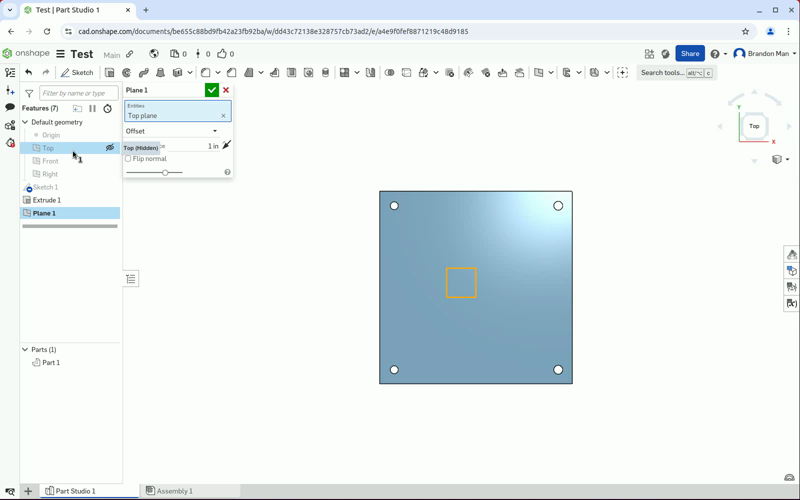
key(tab, 2)
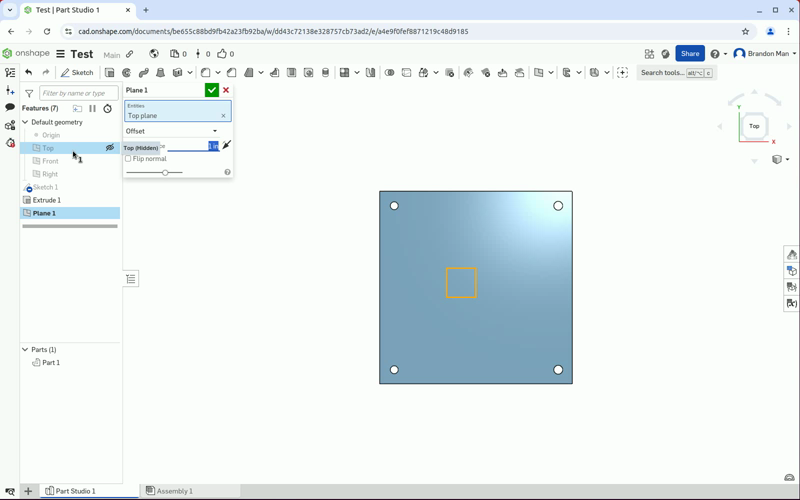
text(1.91)
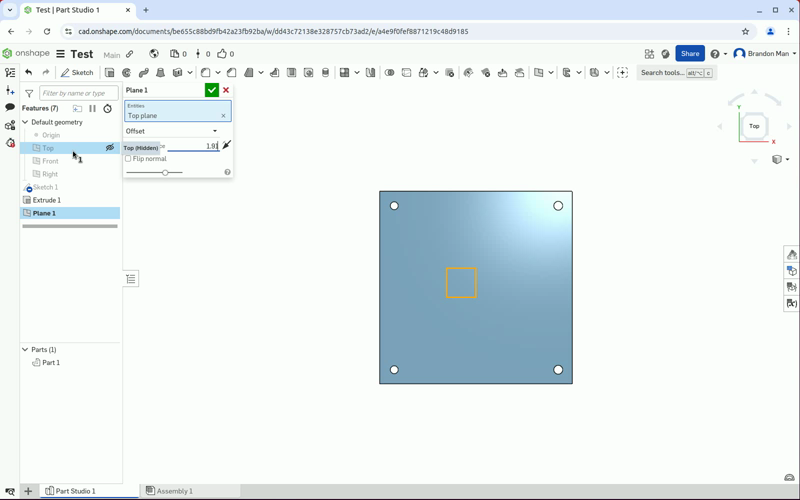
key(enter, 2)
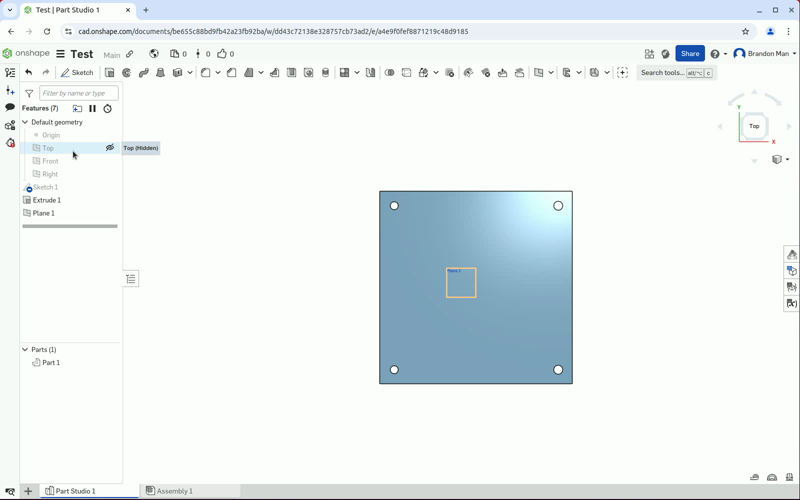
key(shift+s)
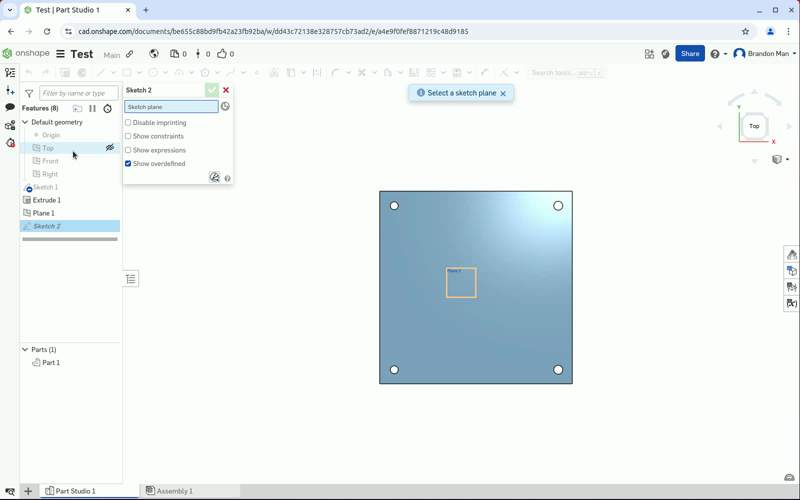
mouse_move(73, 215)
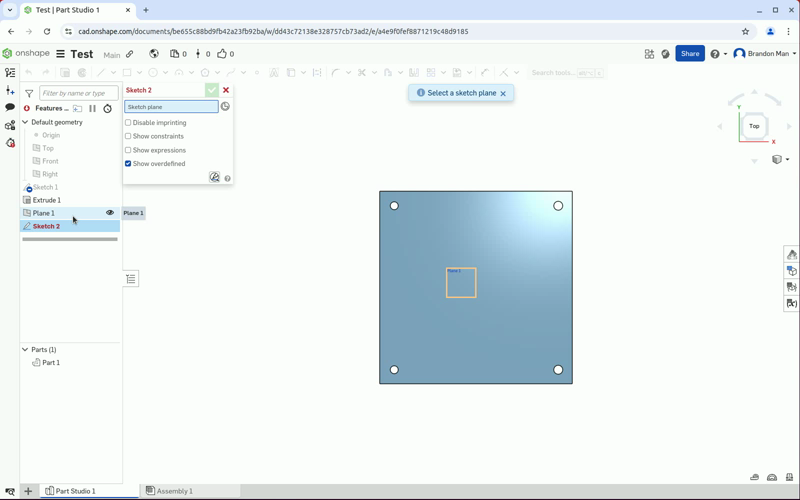
click(73, 215)
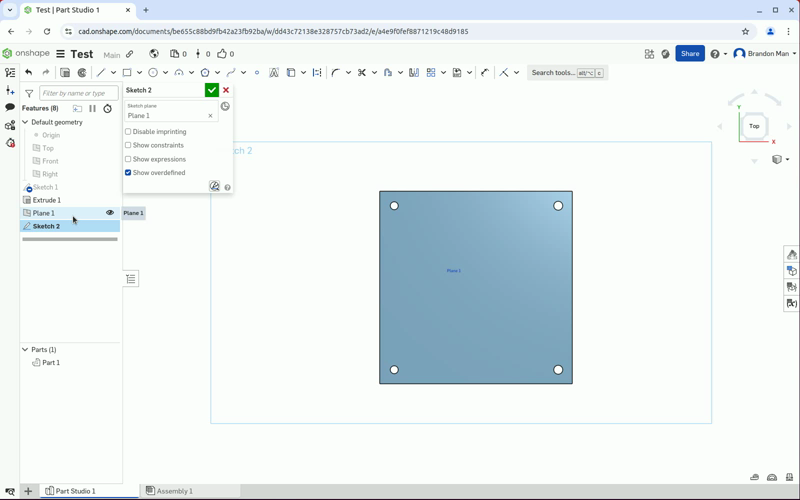
mouse_move(73, 352)
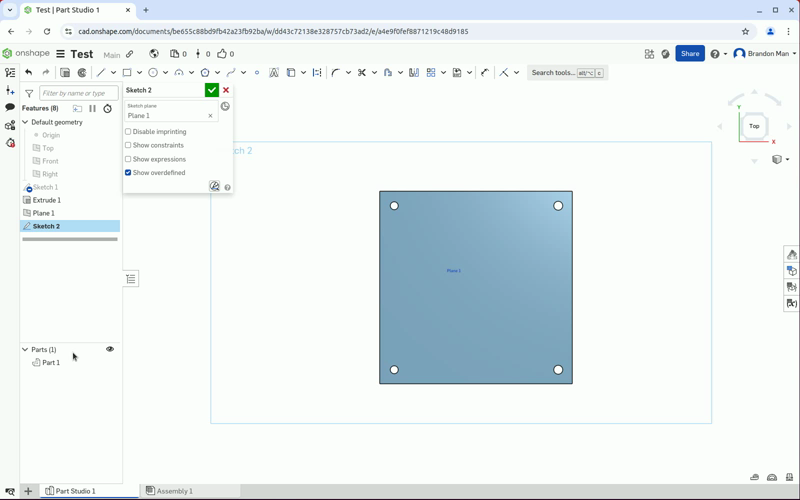
key(y)
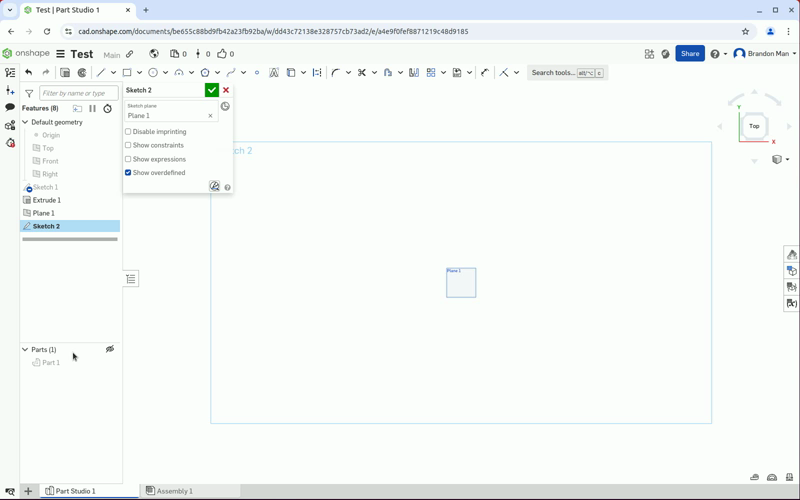
key(c)
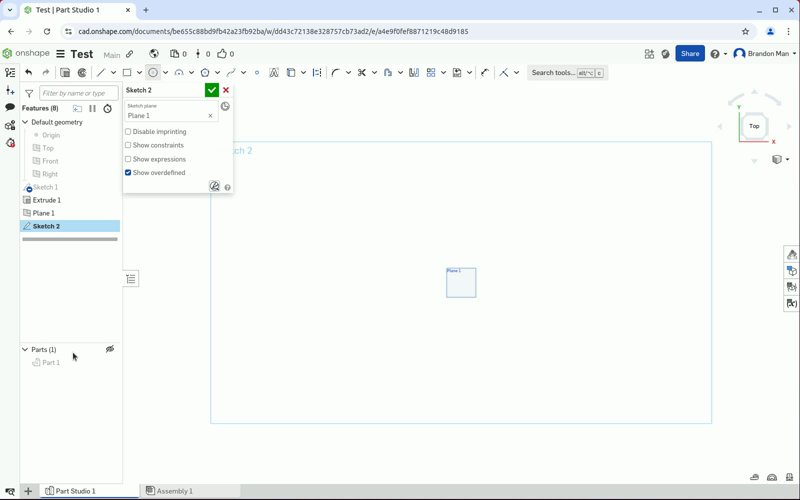
key_down(shift)
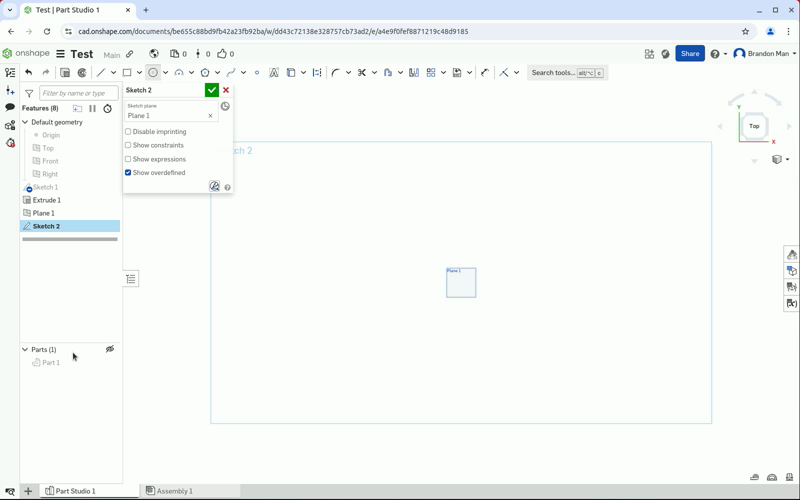
mouse_move(477, 286)
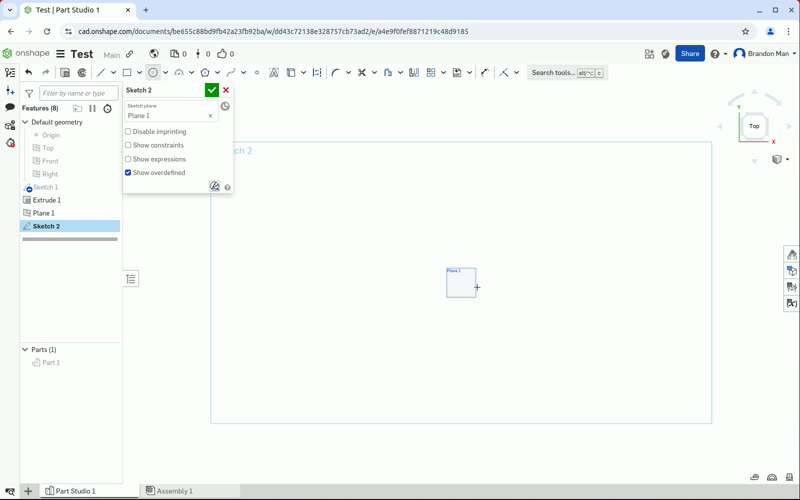
click(477, 286)
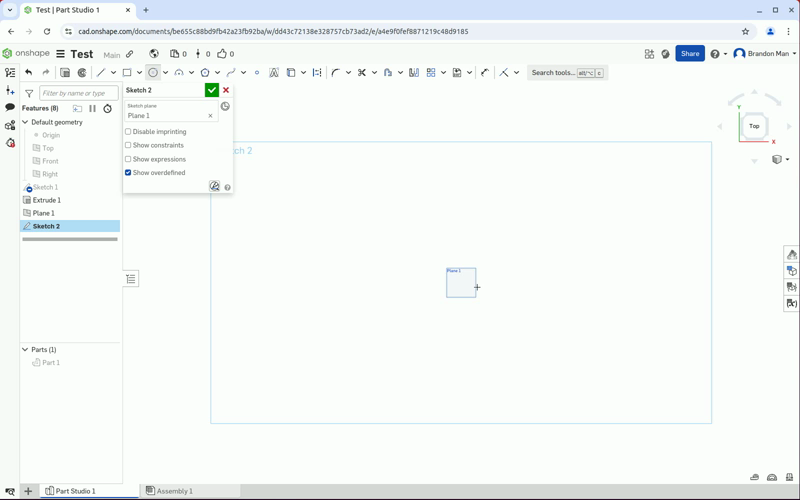
key_up(shift)
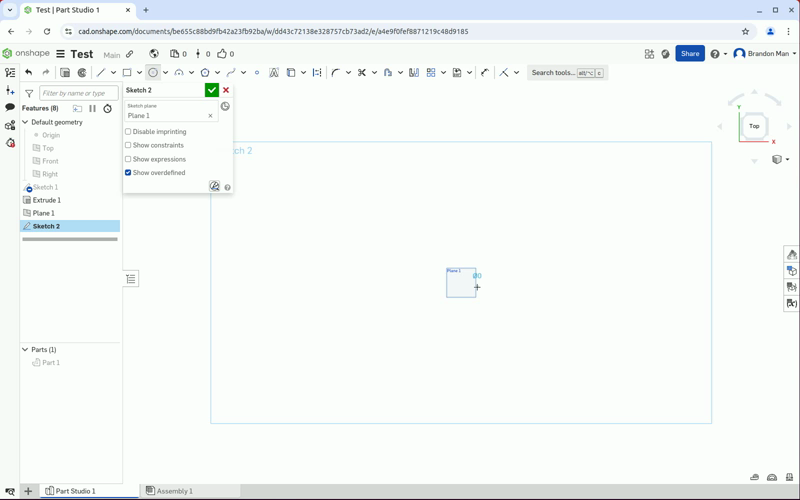
mouse_move(501, 286)
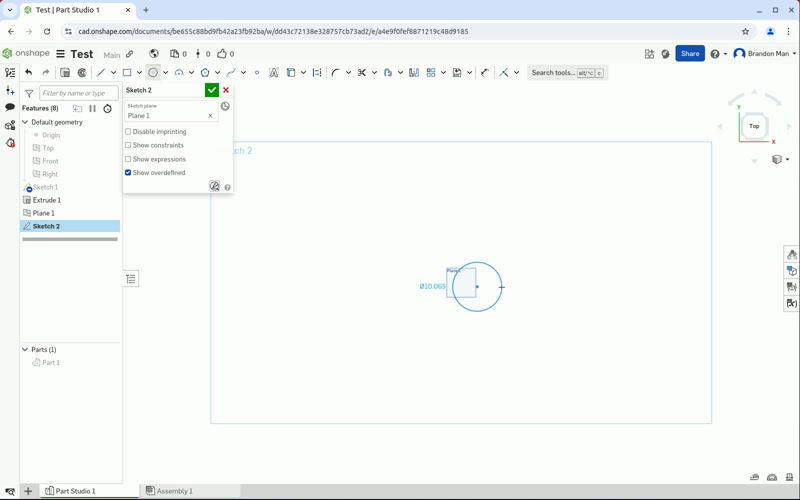
click(501, 286)
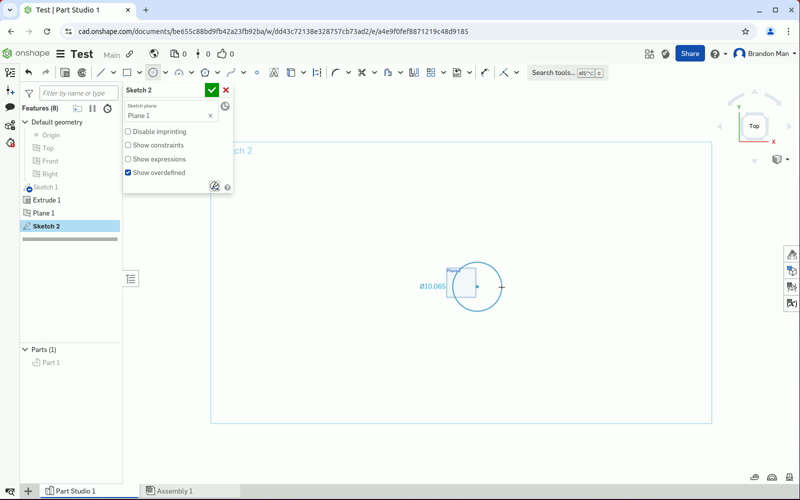
key(esc)
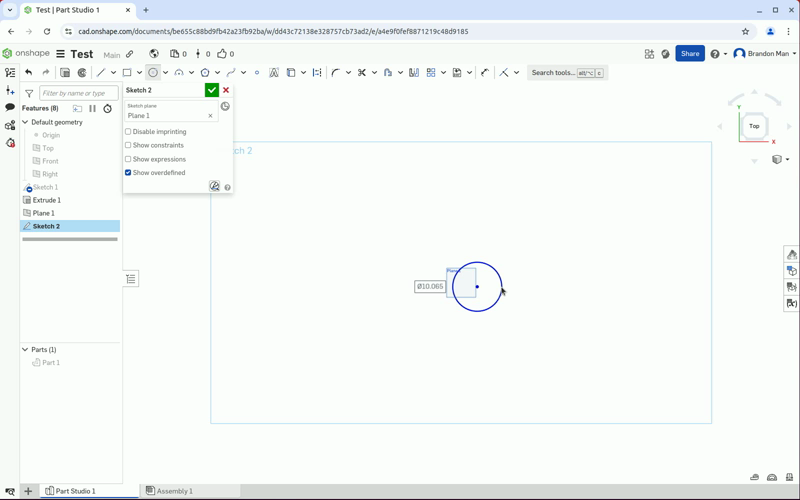
mouse_move(466, 288)
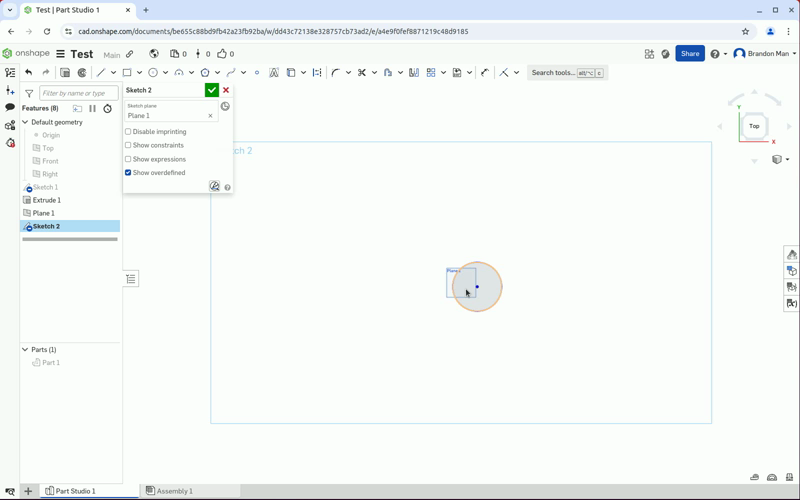
click(466, 288)
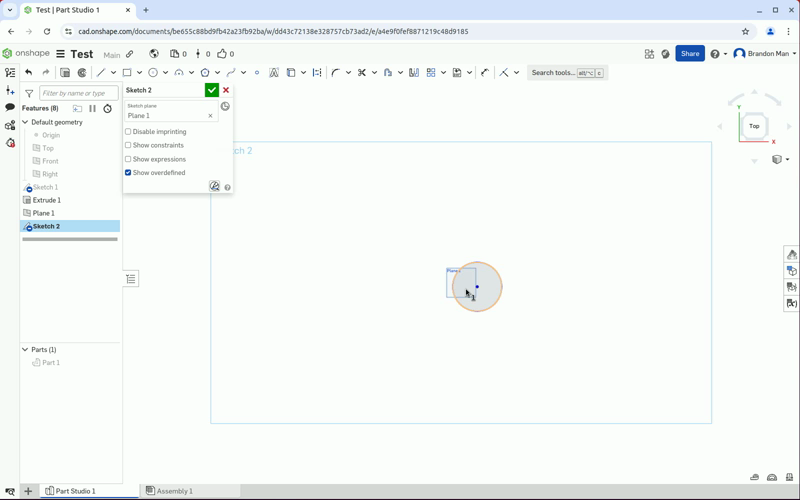
mouse_move(73, 352)
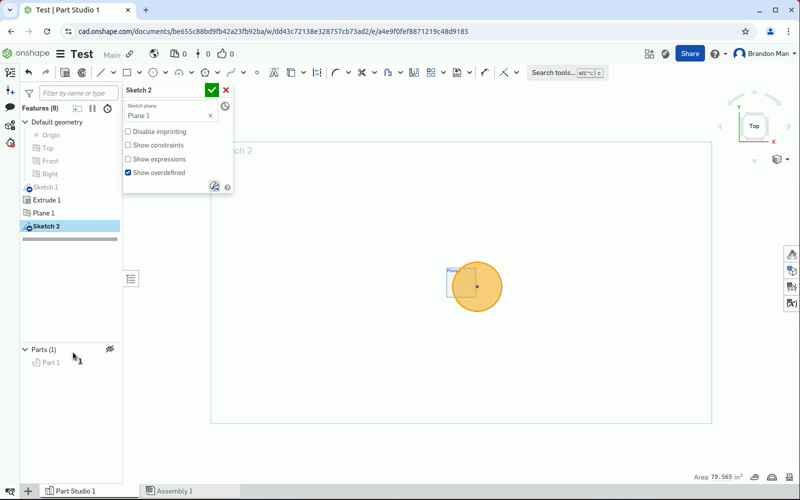
key(shift+y)
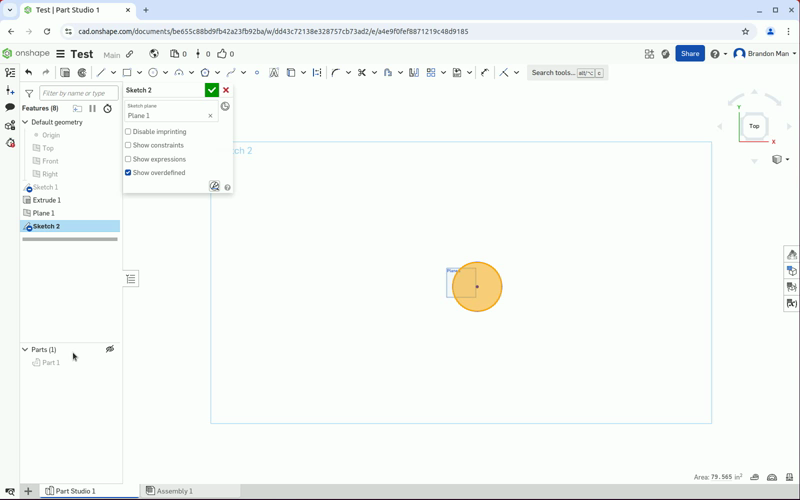
key(shift+e)
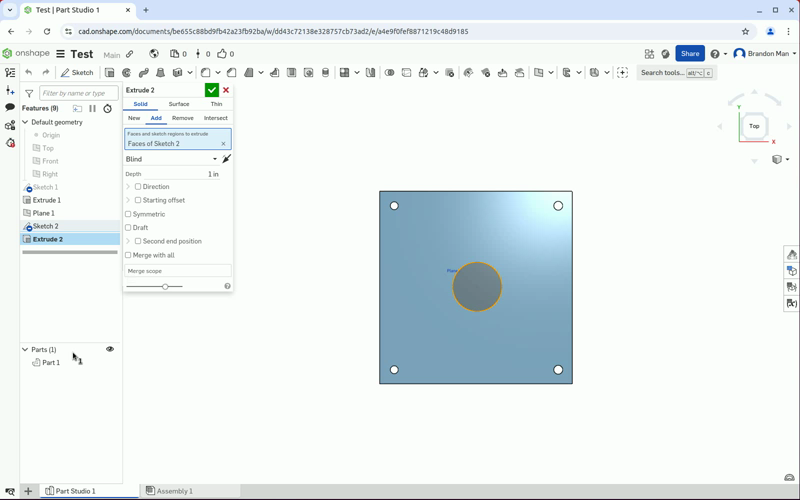
mouse_move(143, 106)
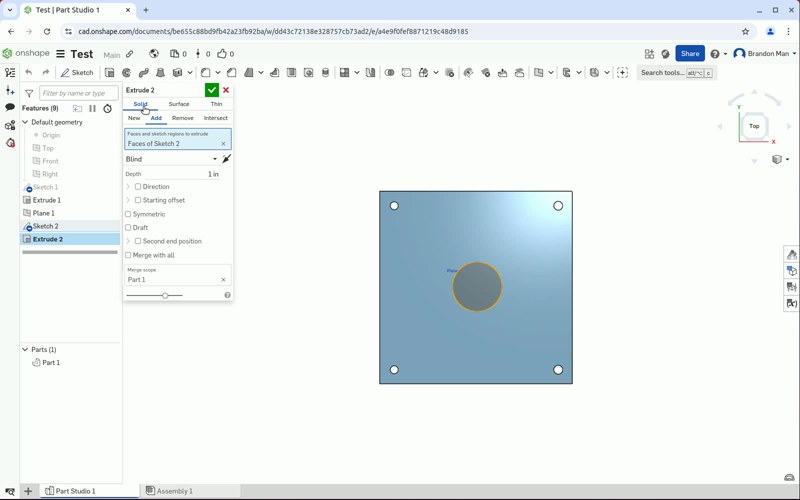
click(143, 106)
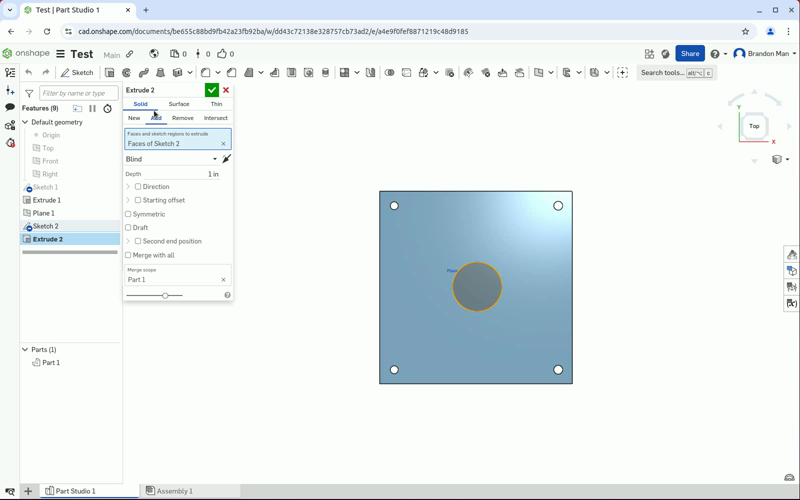
mouse_move(186, 120)
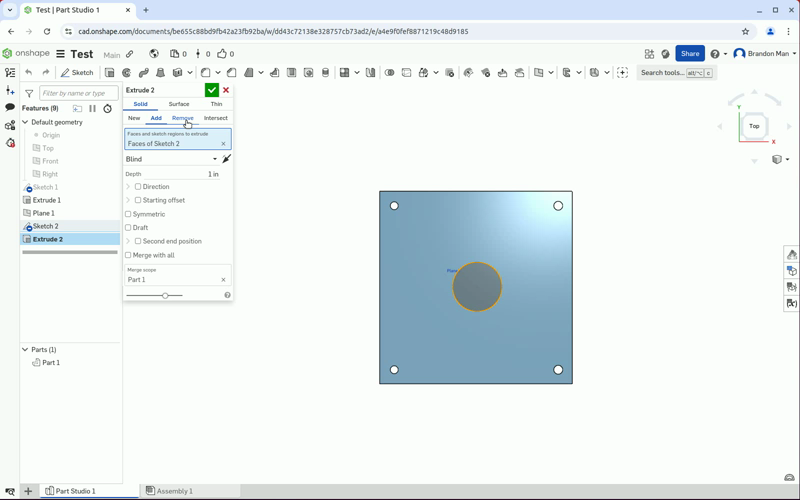
click(186, 120)
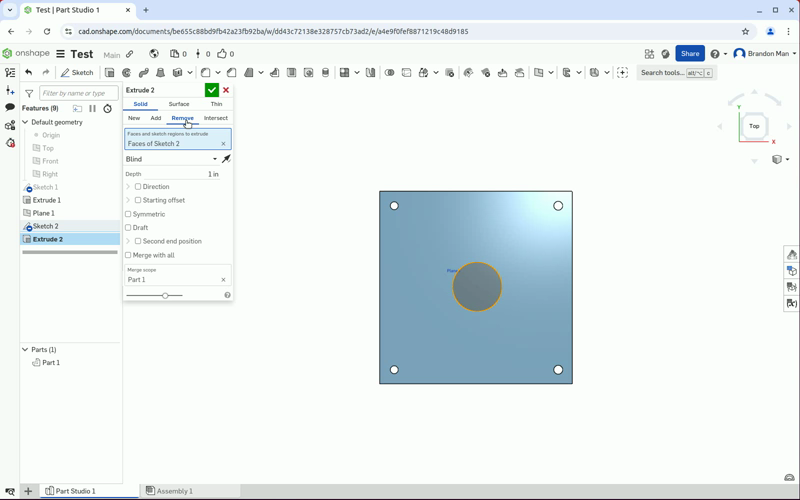
key(tab, 4)
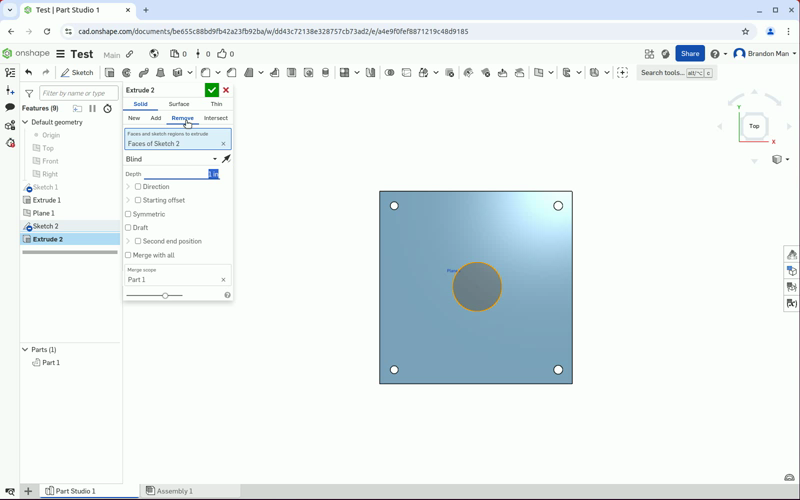
text(1.444)
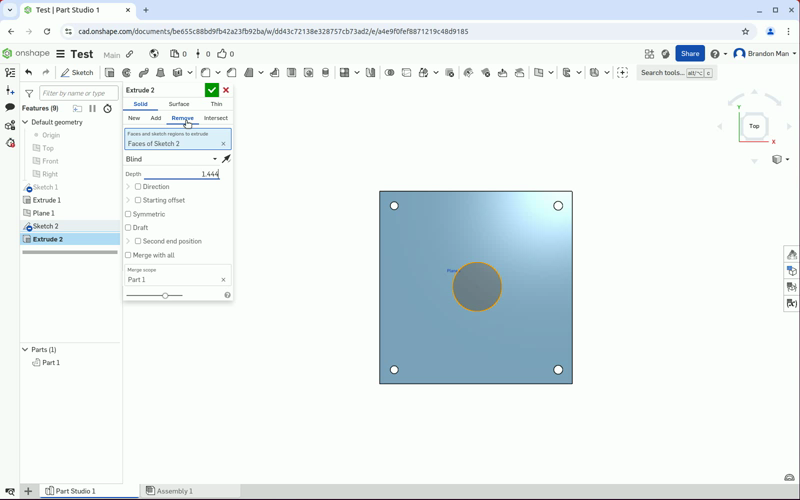
key(tab, 6)
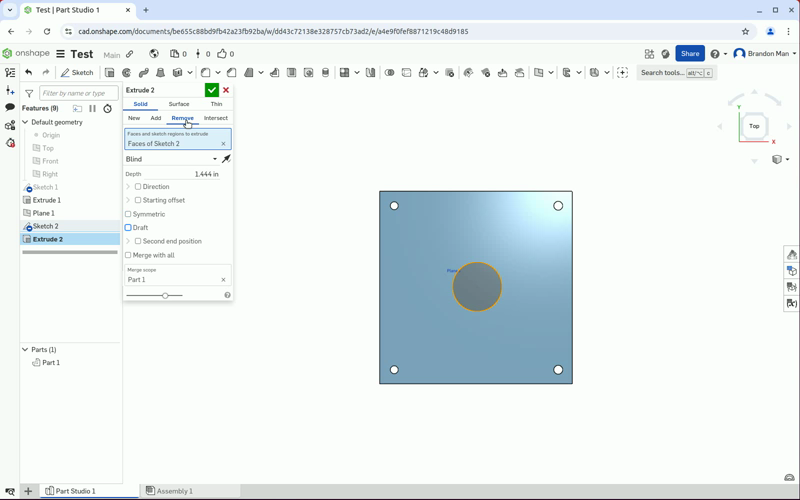
key(space)
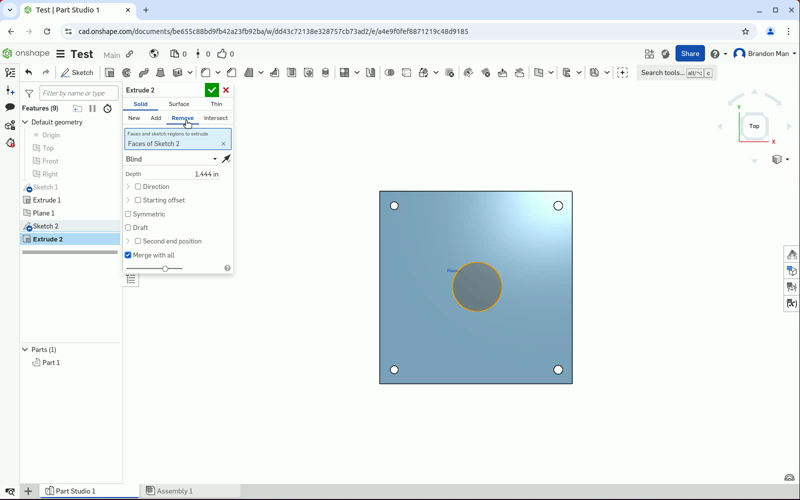
key(enter)
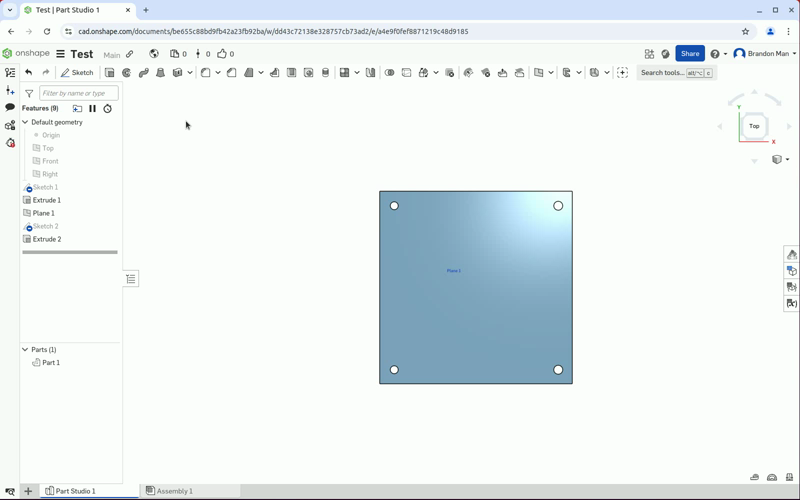
key(shift+h)
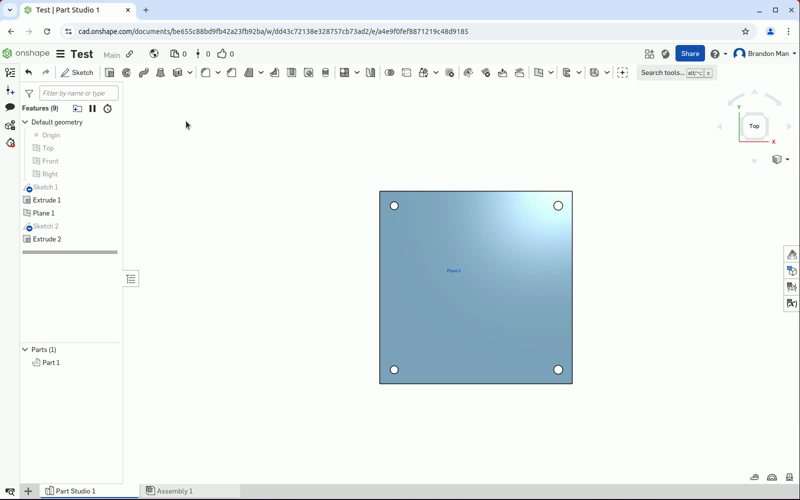
key(shift+h)
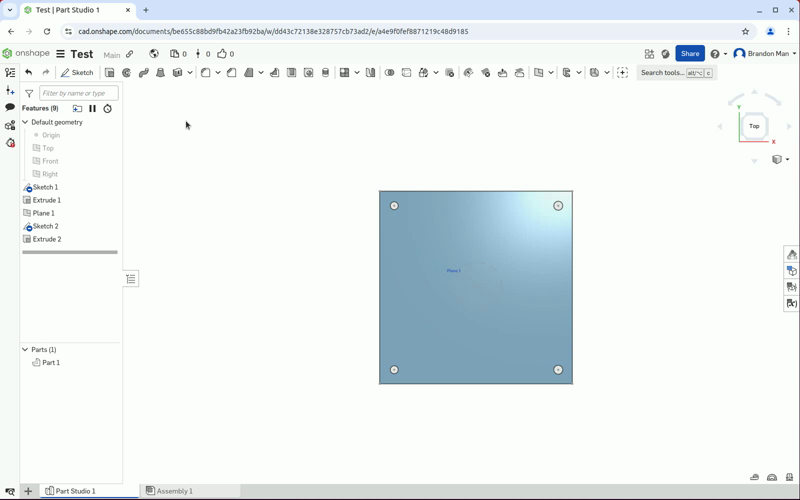
key(shift+7)
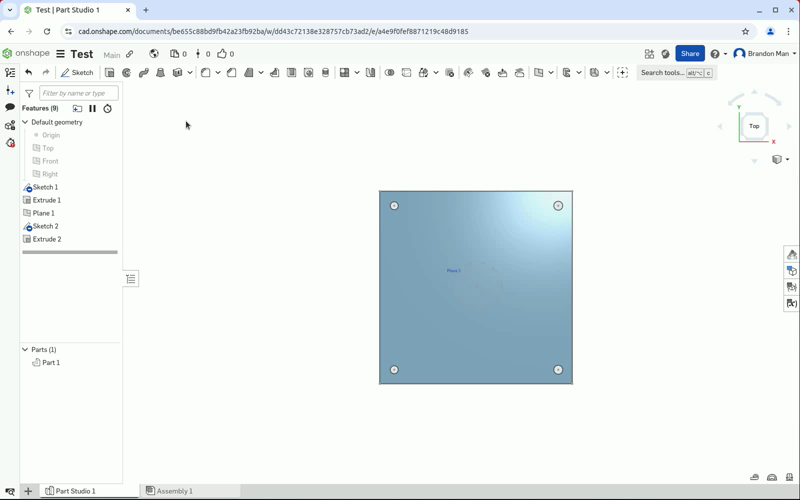
key(up, 3)
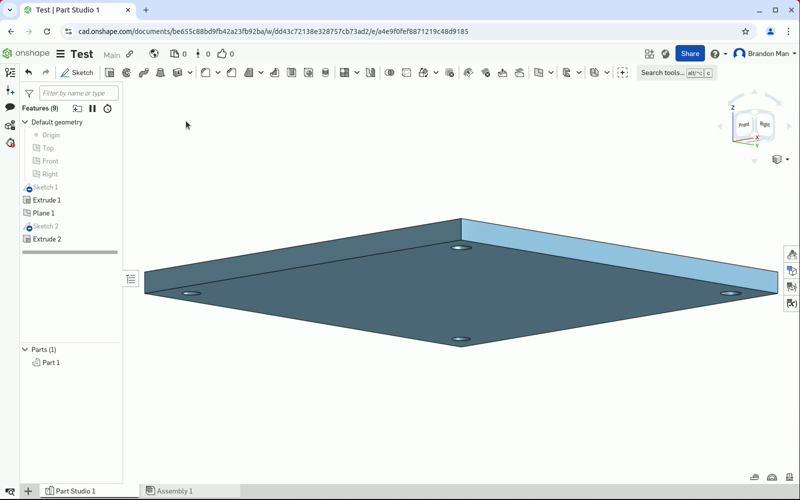
key(left, 3)
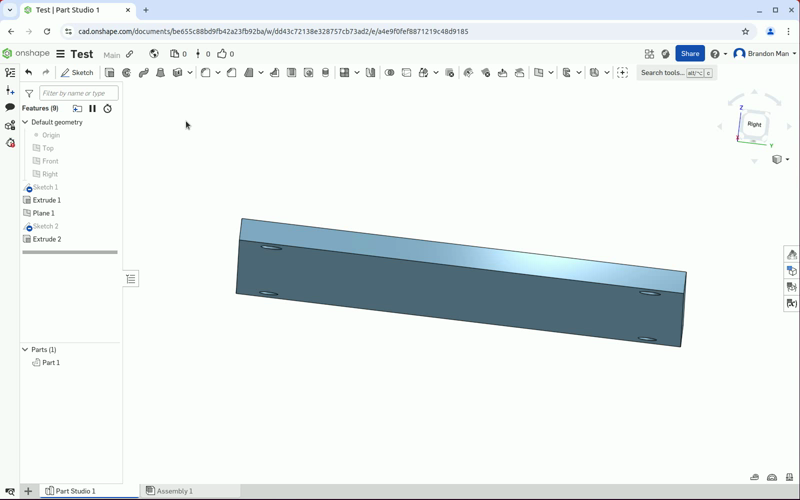
key(right, 3)
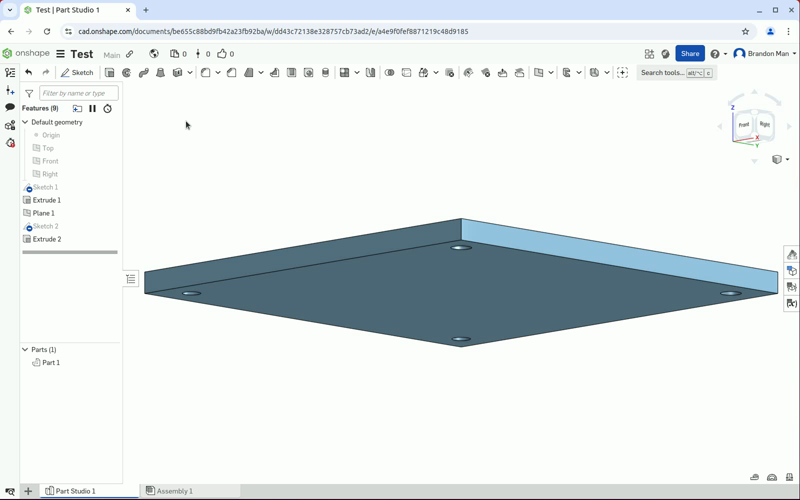
key(down, 3)
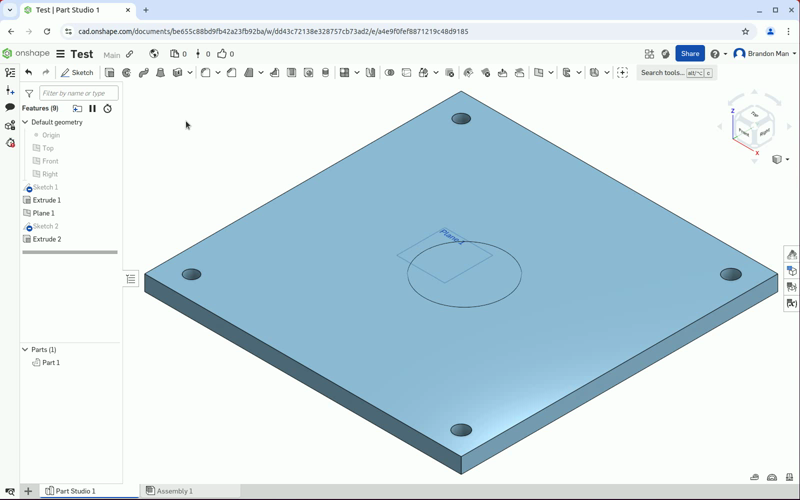
mouse_move(73, 189)
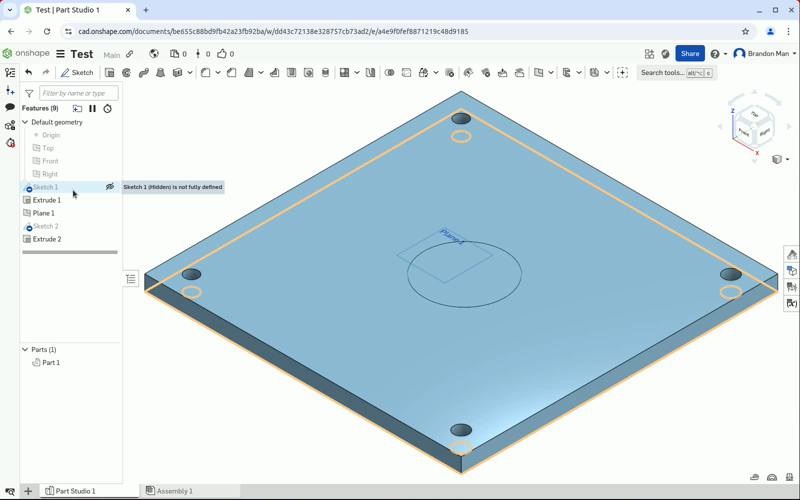
click(73, 189)